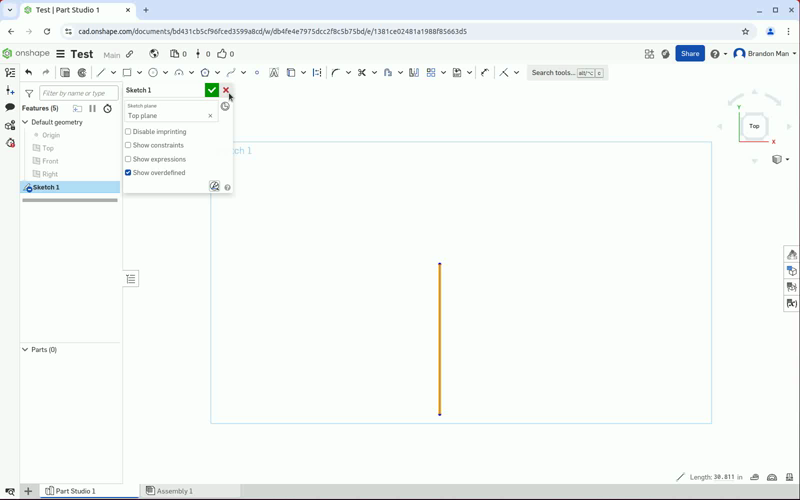
key(shift+h)
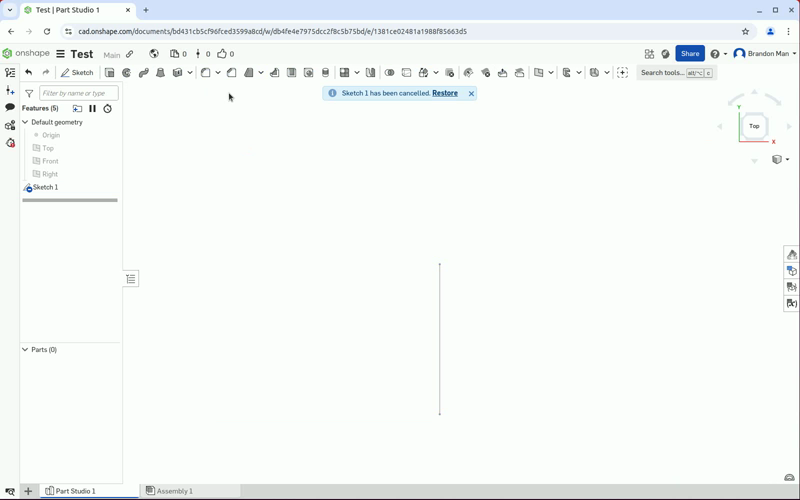
mouse_move(73, 352)
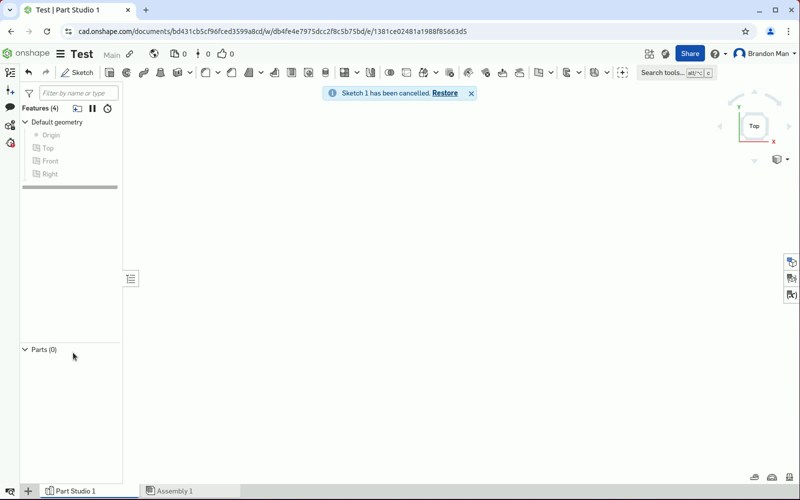
key(y)
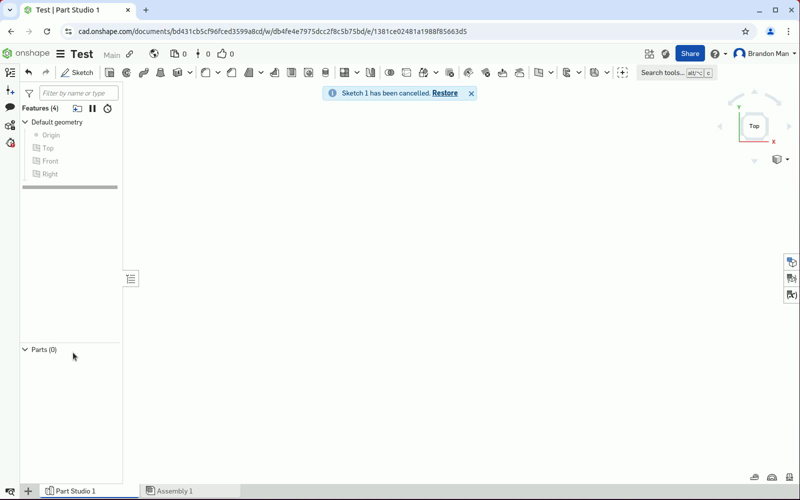
key(shift+p)
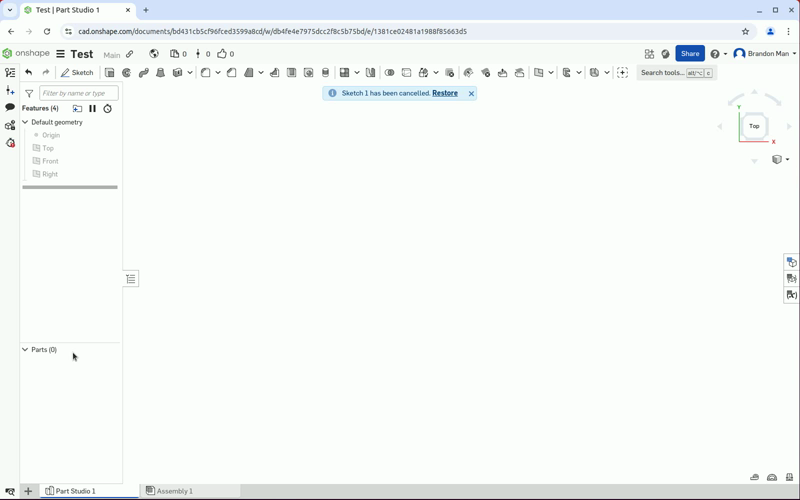
key(space)
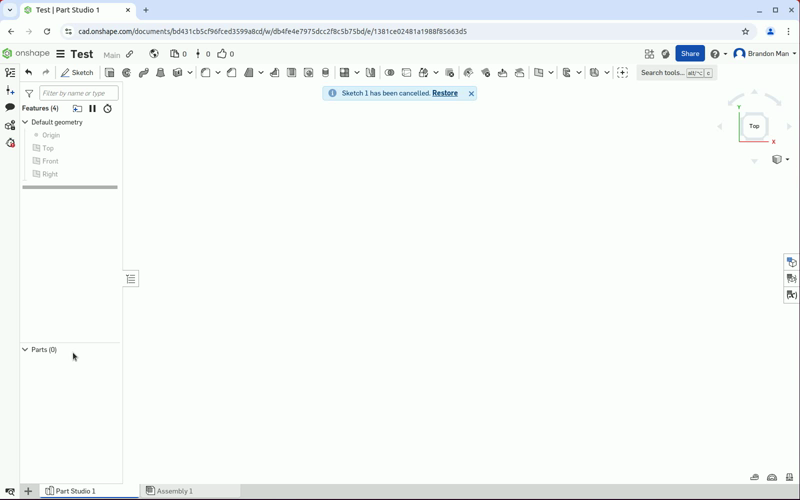
key_down(shift)
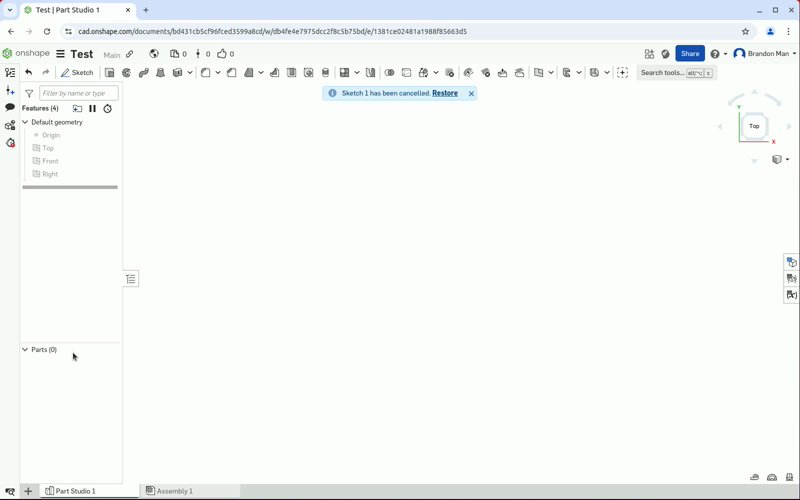
key(up)
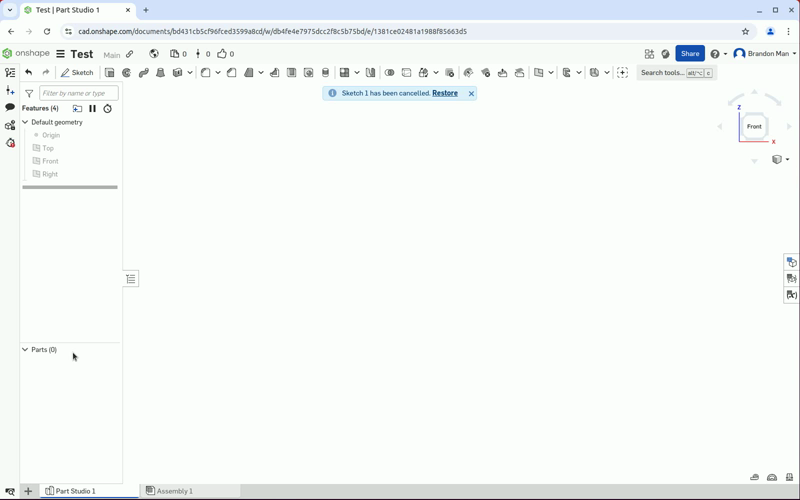
key_up(shift)
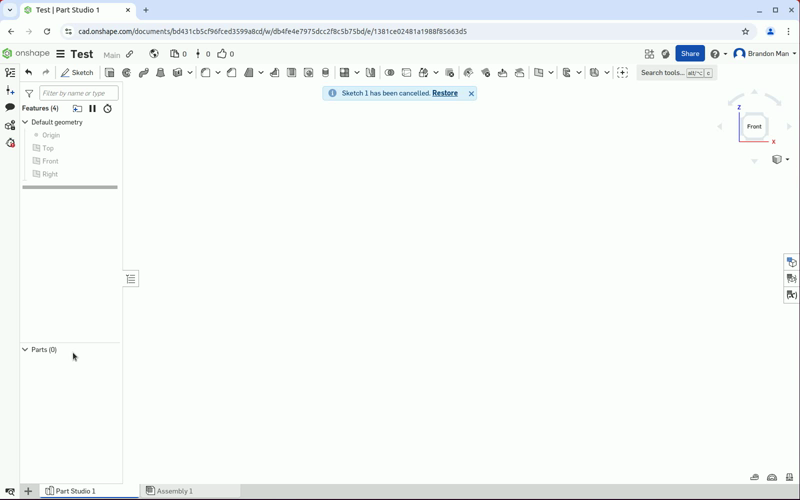
mouse_move(73, 352)
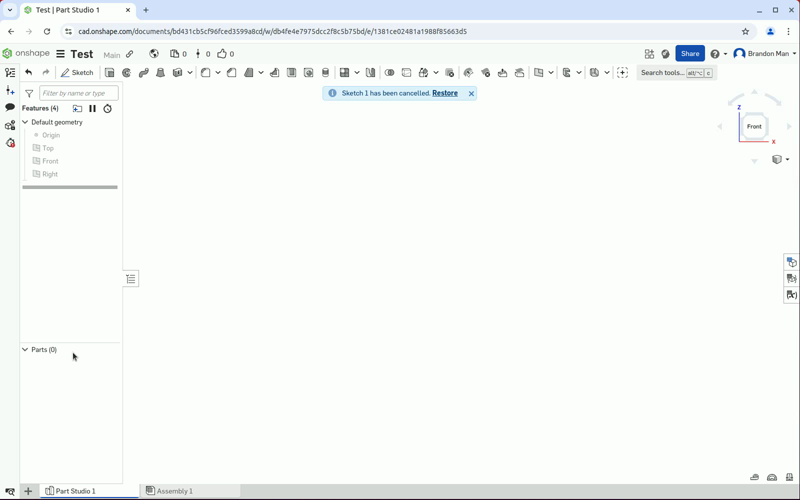
key(shift+y)
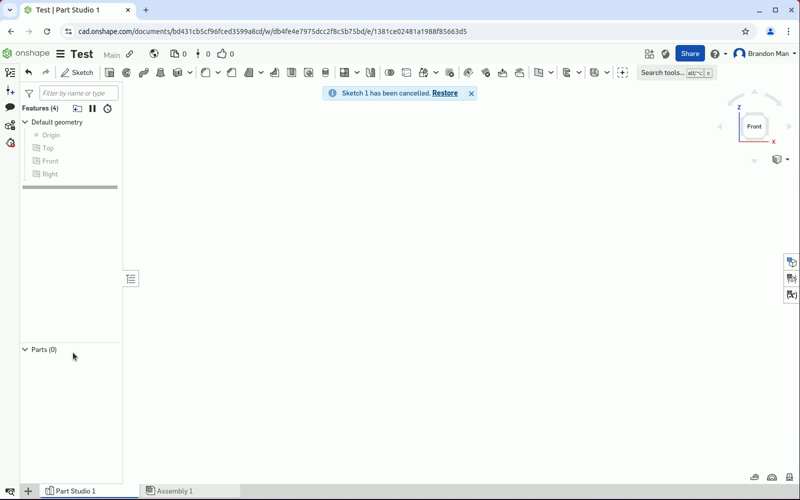
key(shift+s)
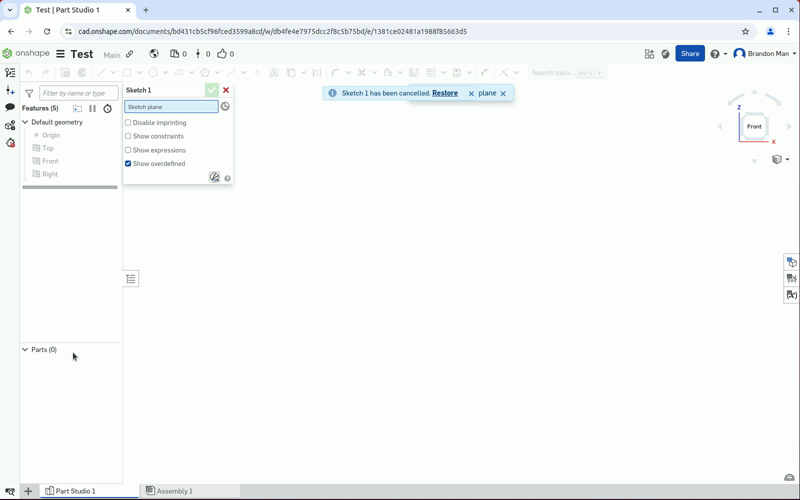
mouse_move(73, 163)
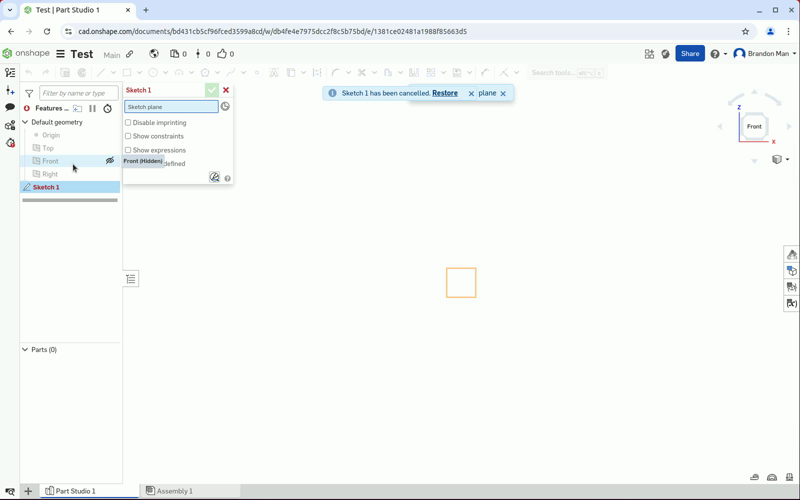
click(73, 163)
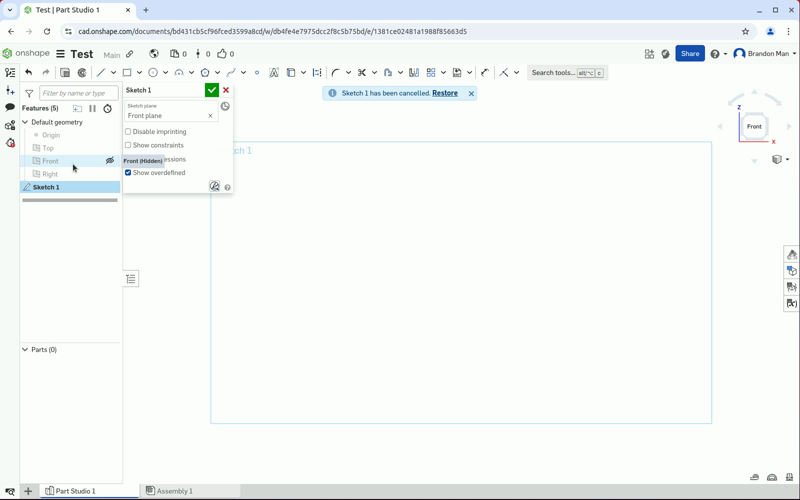
mouse_move(73, 352)
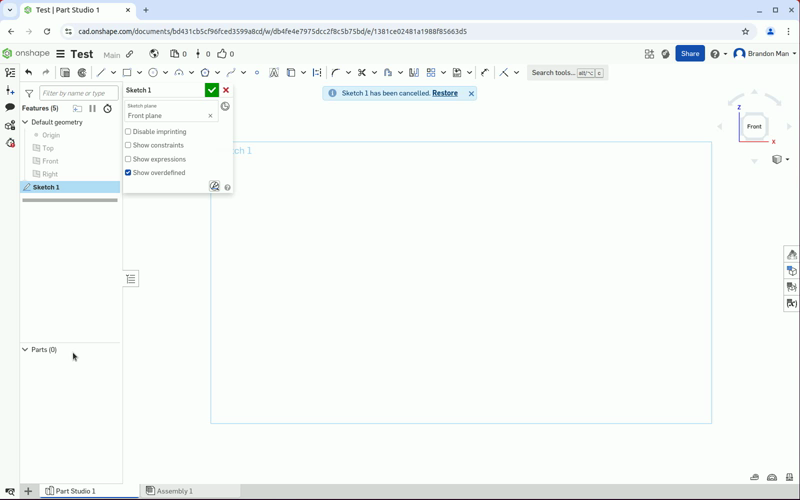
key(y)
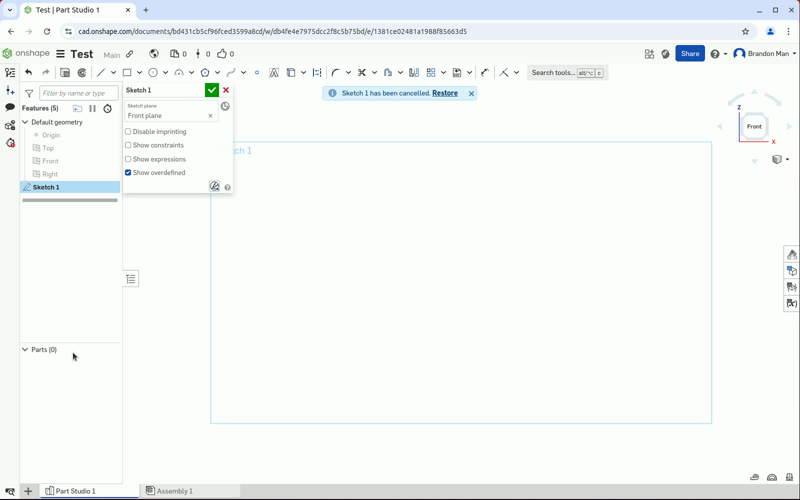
key(l)
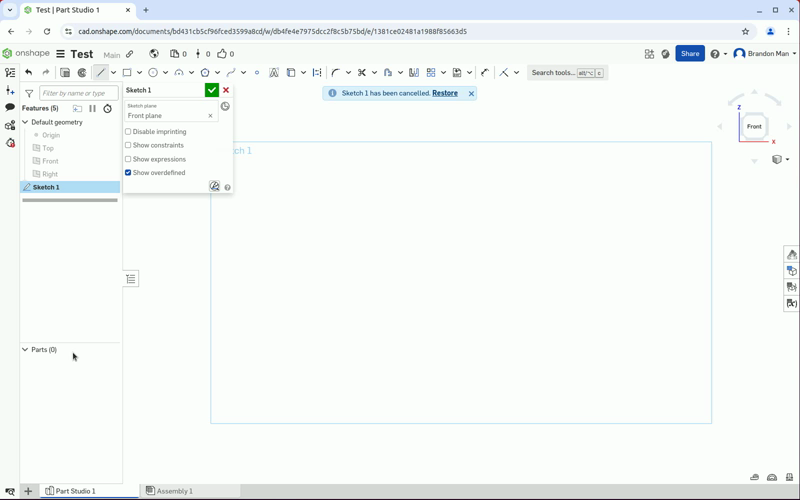
key_down(shift)
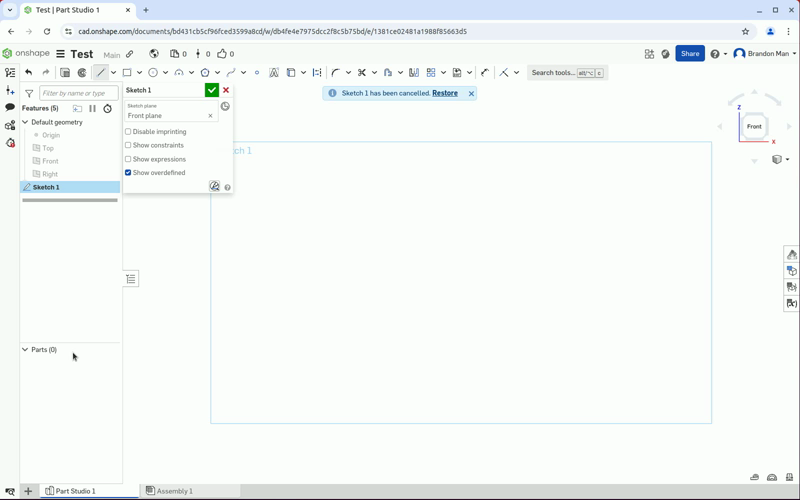
mouse_move(348, 320)
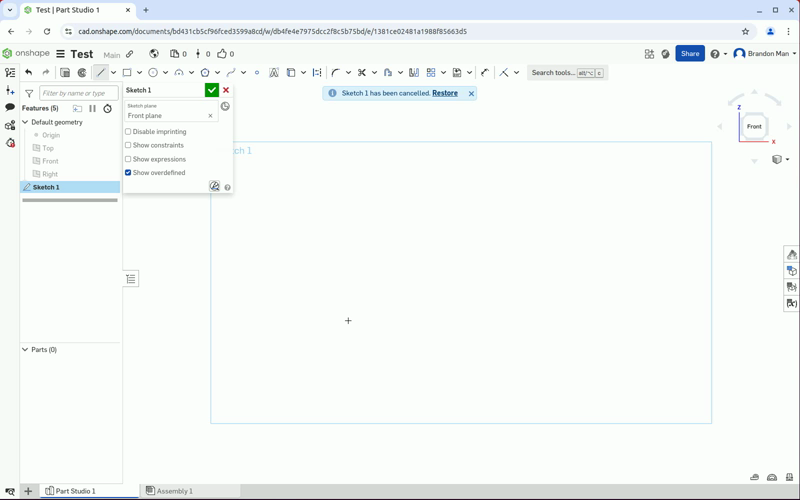
click(348, 320)
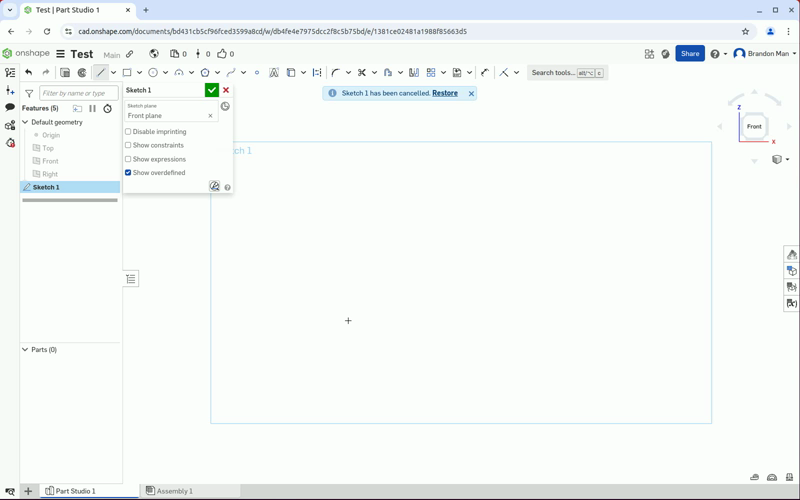
key_up(shift)
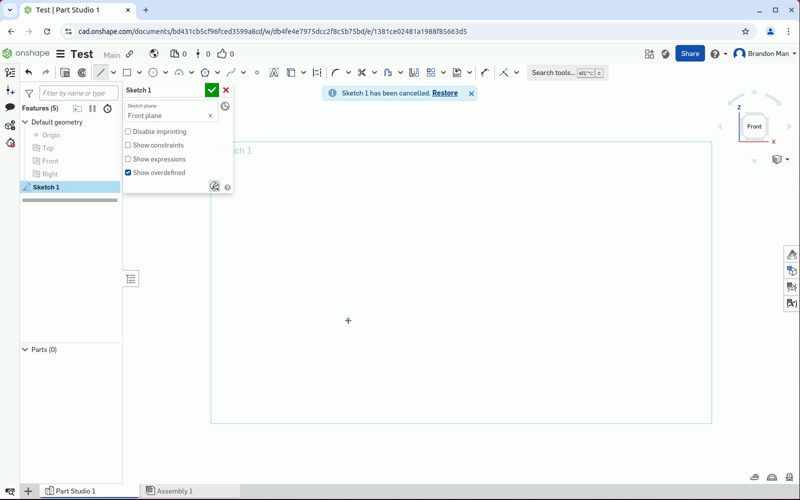
key_down(shift)
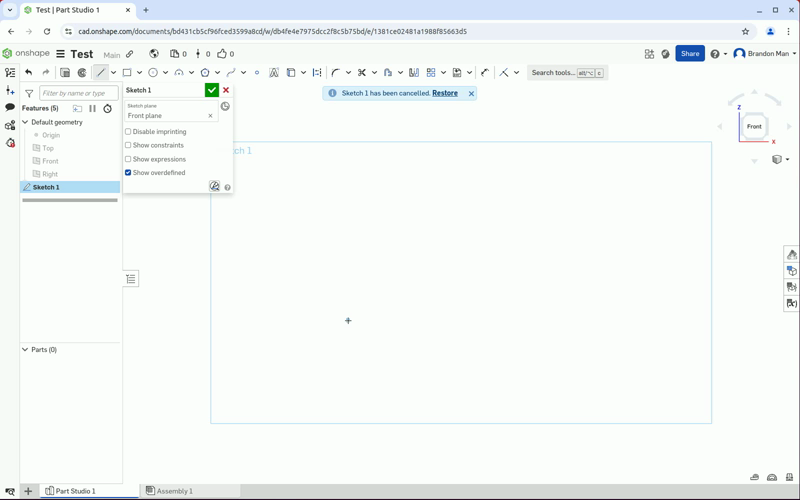
mouse_move(460, 320)
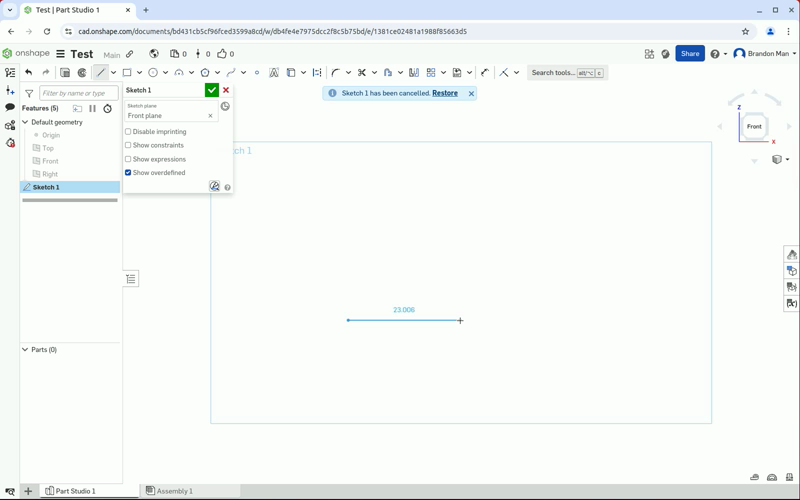
click(460, 320)
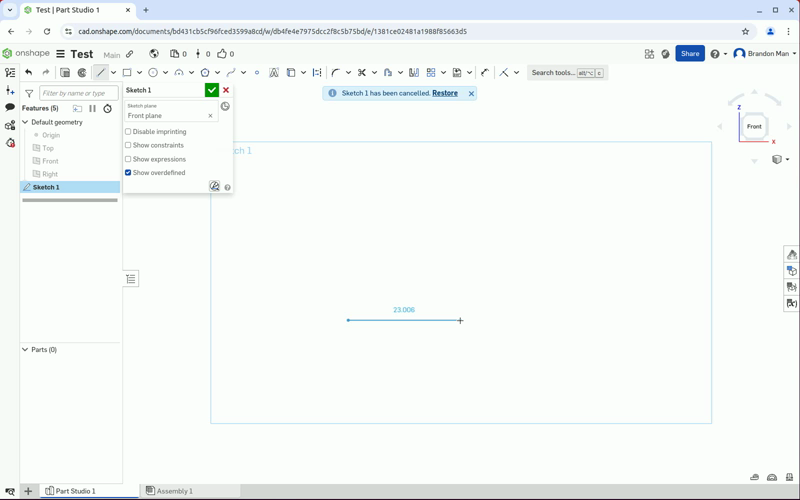
key_up(shift)
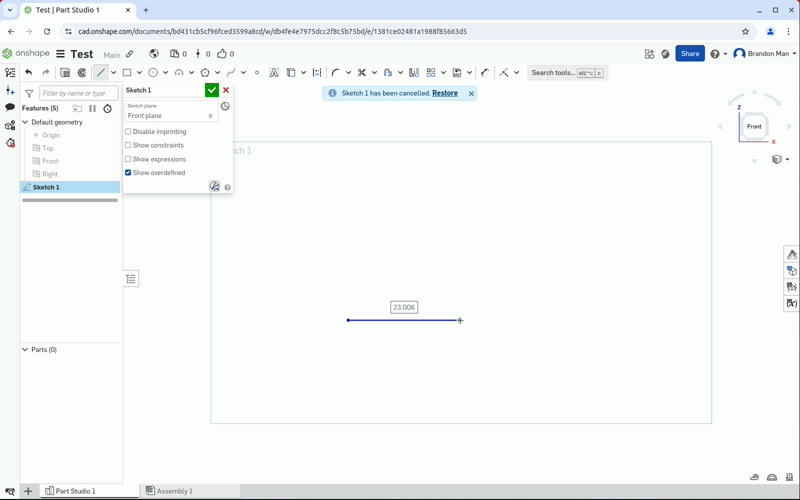
key_down(shift)
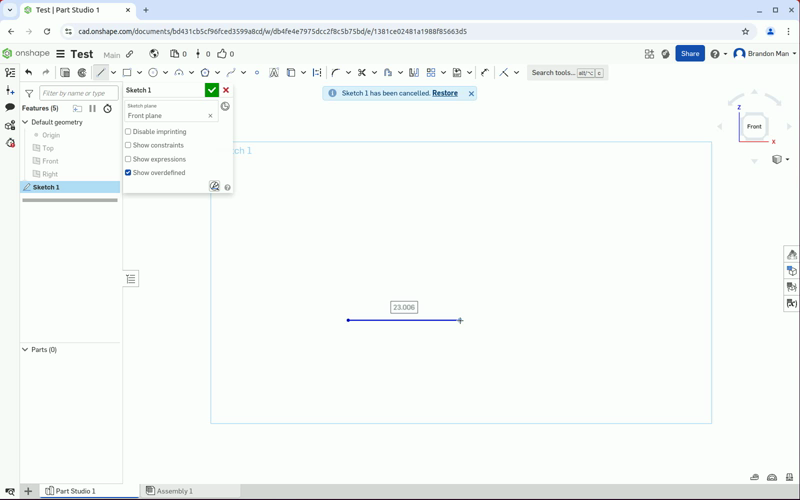
mouse_move(490, 320)
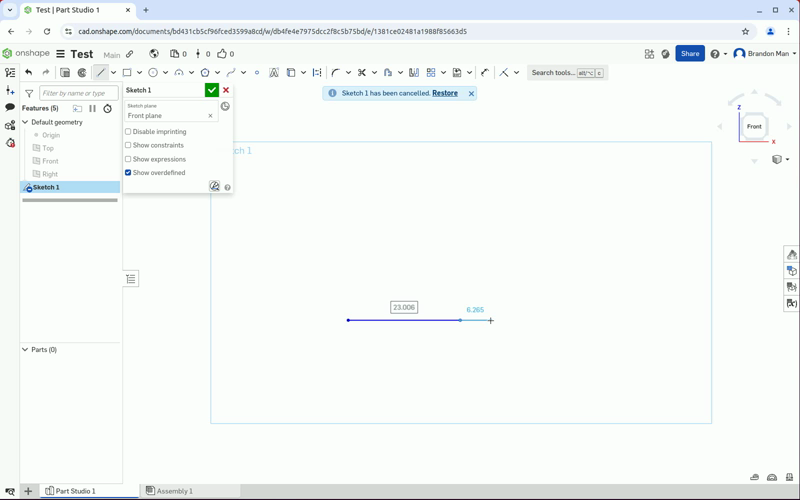
mouse_move(460, 283)
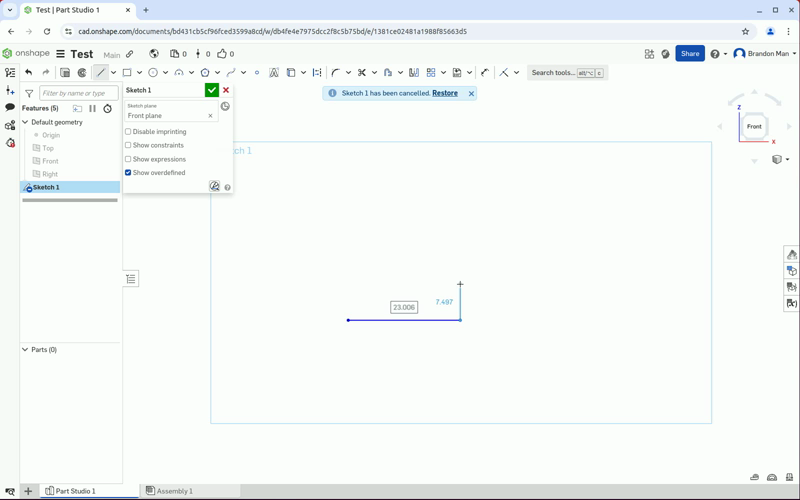
click(460, 283)
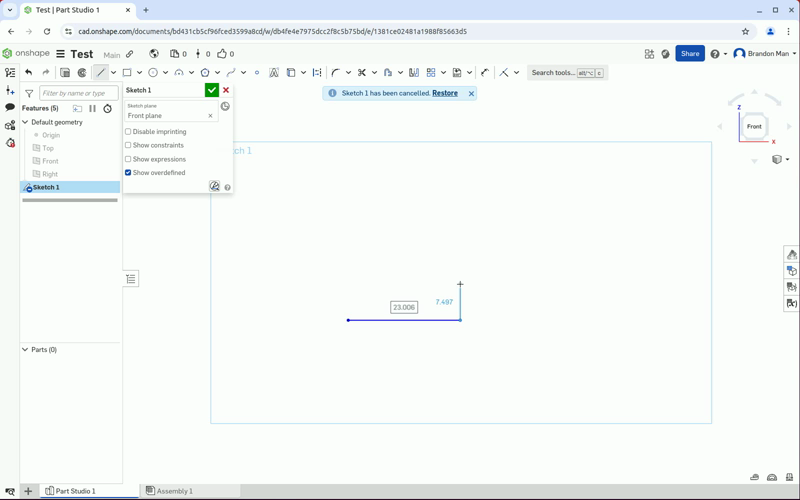
key_up(shift)
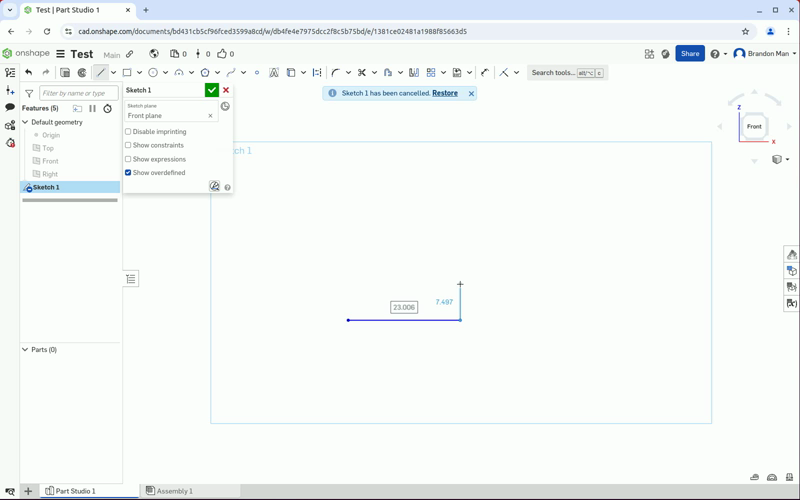
key_down(shift)
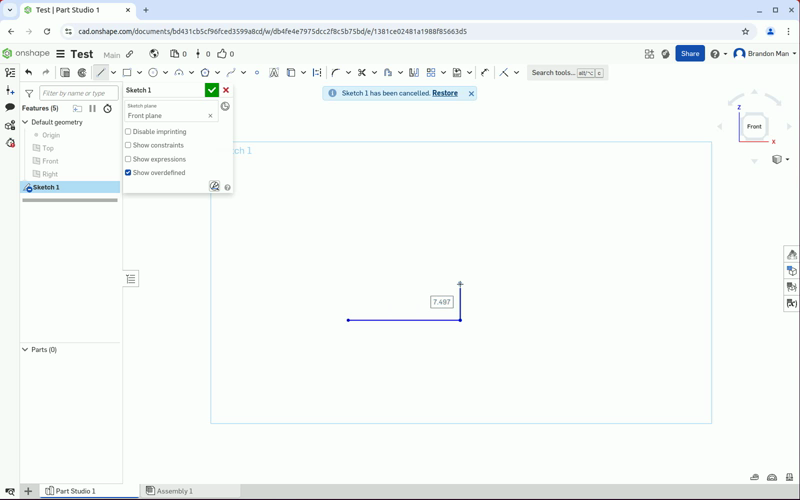
mouse_move(490, 283)
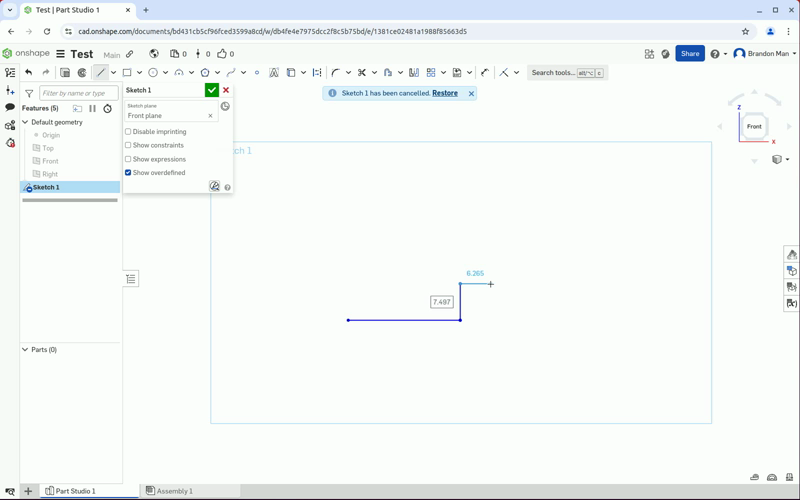
mouse_move(488, 283)
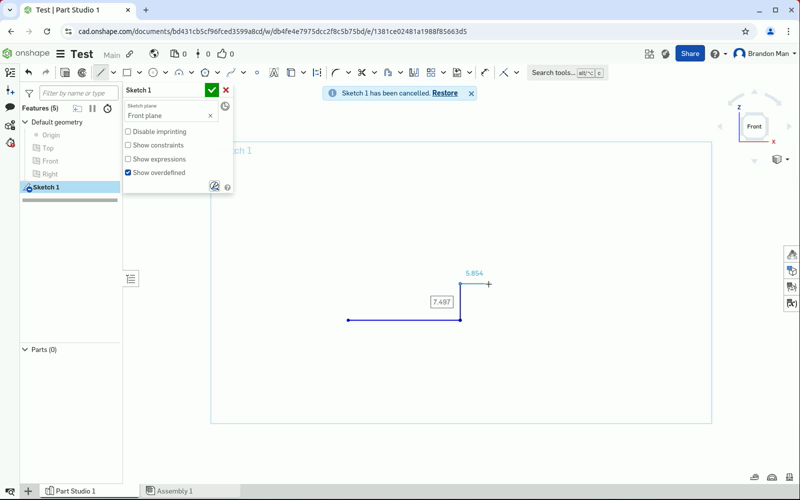
click(488, 283)
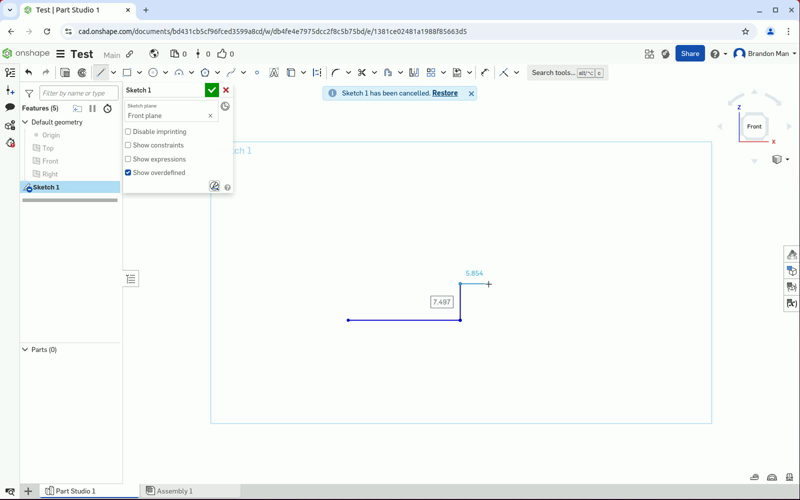
key_up(shift)
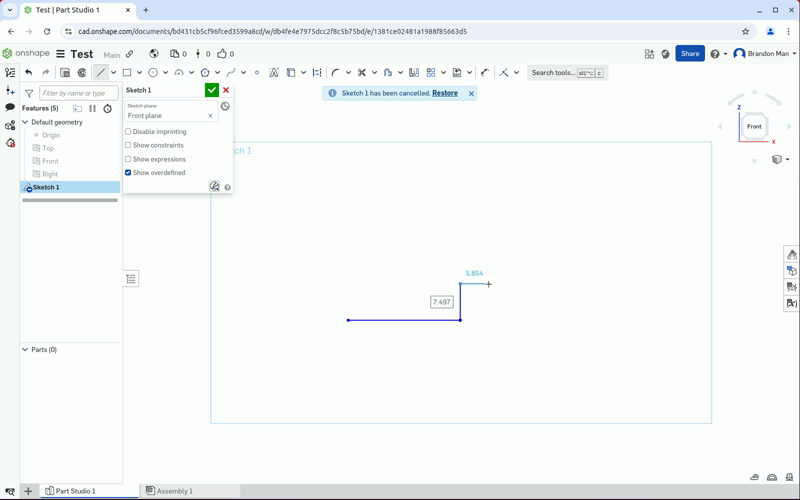
key_down(shift)
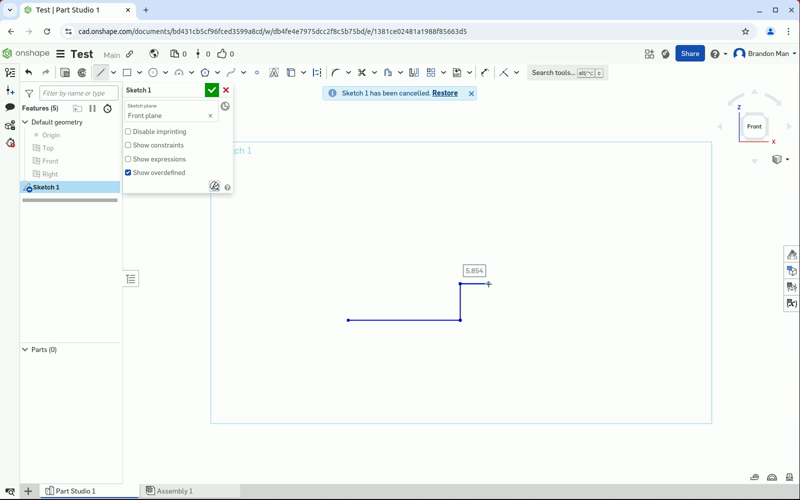
mouse_move(518, 283)
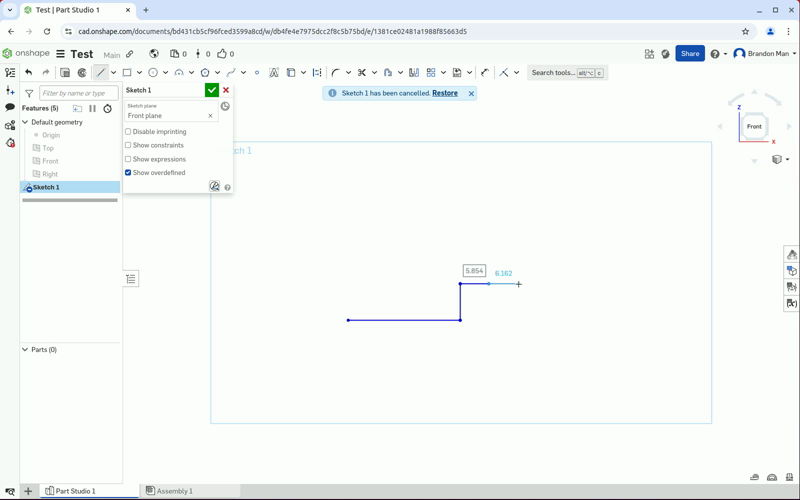
mouse_move(488, 227)
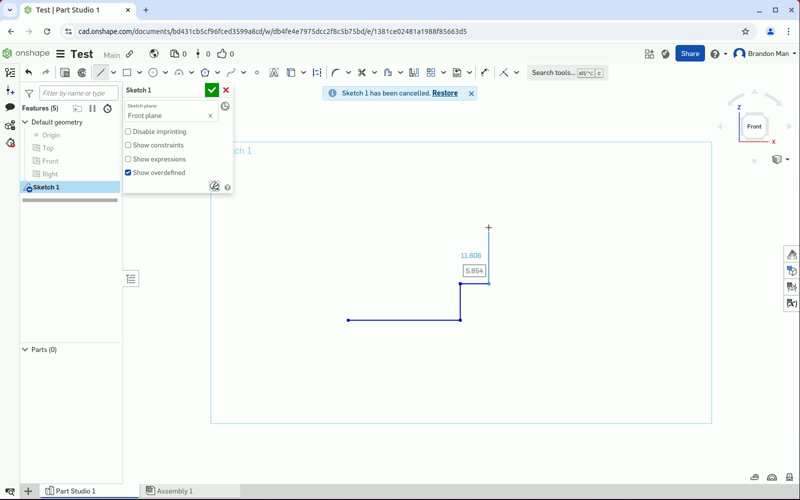
click(488, 227)
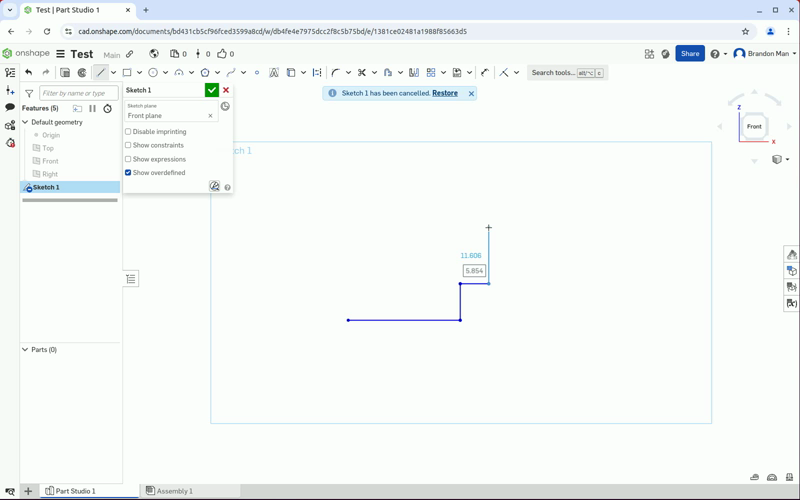
key_up(shift)
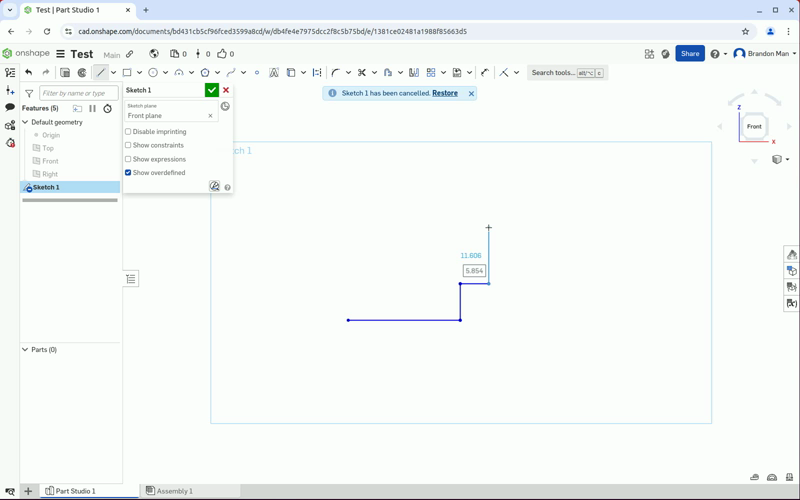
key_down(shift)
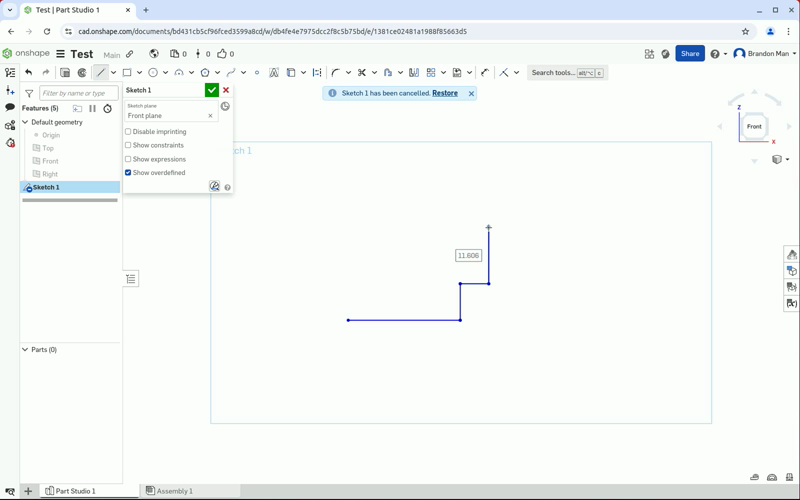
mouse_move(348, 227)
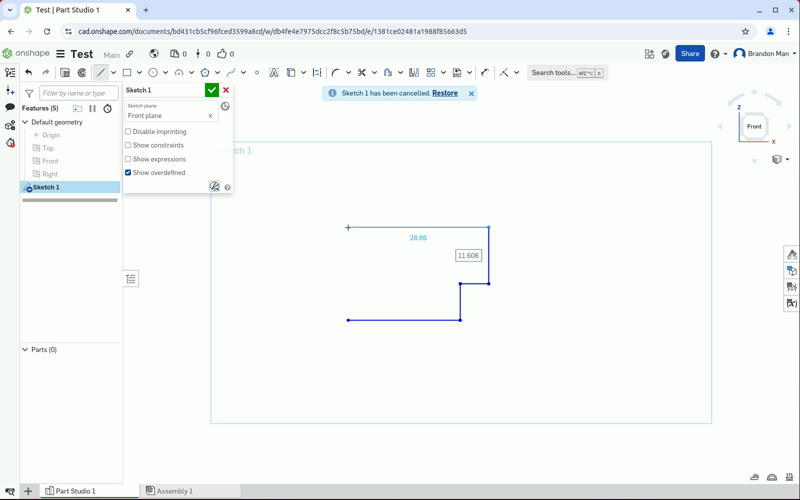
click(348, 227)
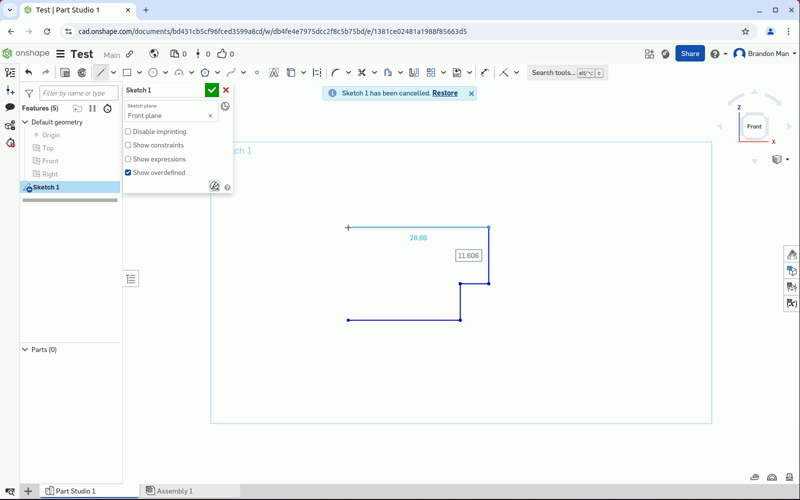
key_up(shift)
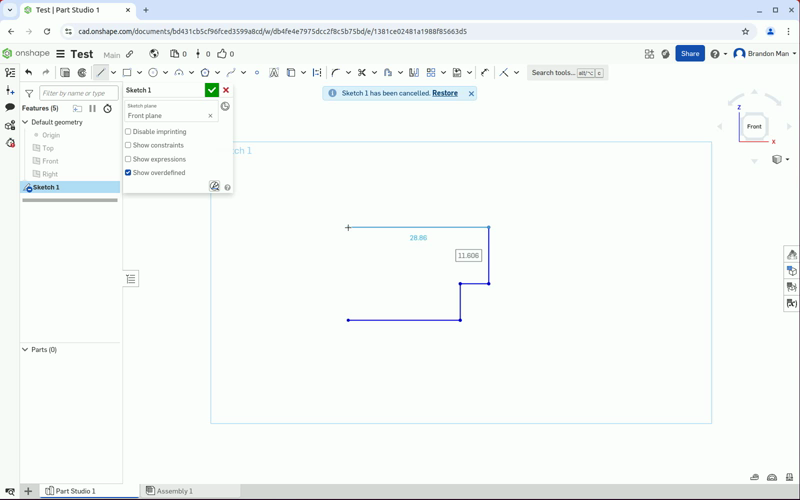
key_down(shift)
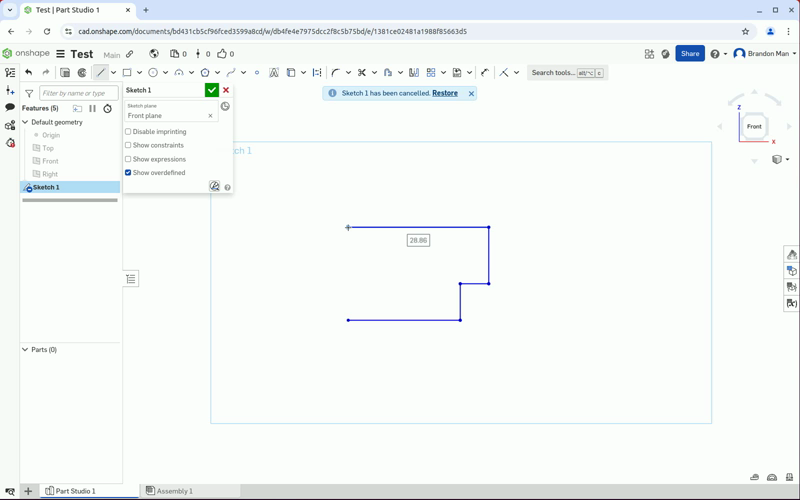
mouse_move(348, 320)
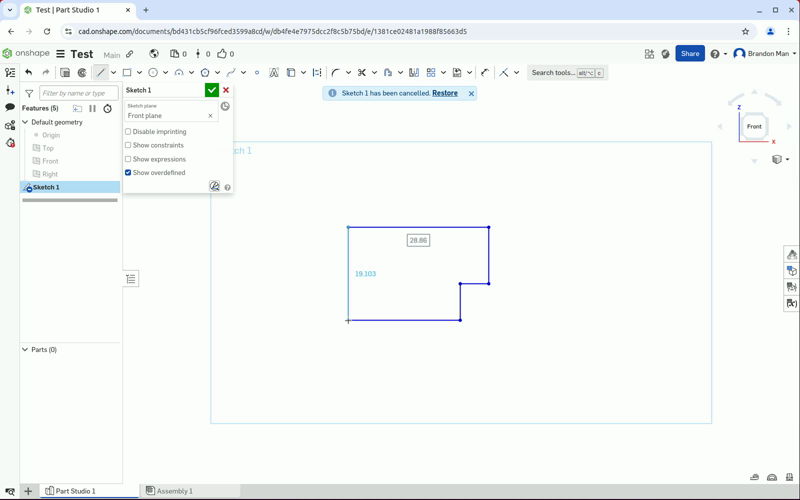
key_up(shift)
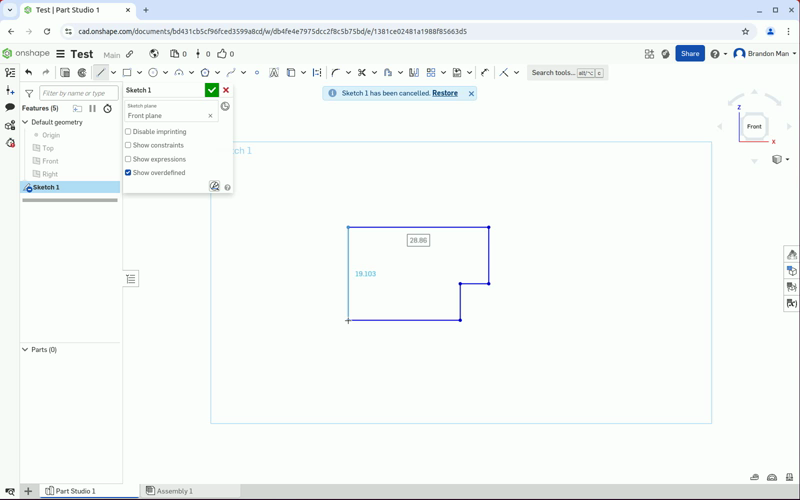
click(348, 320)
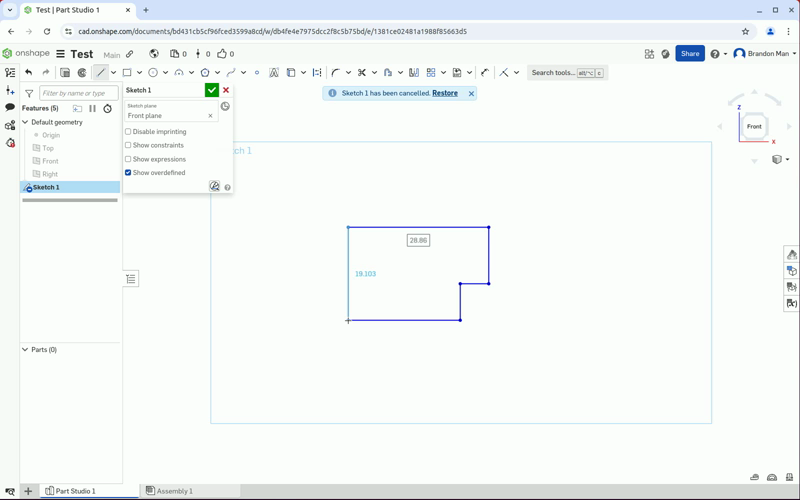
key(esc)
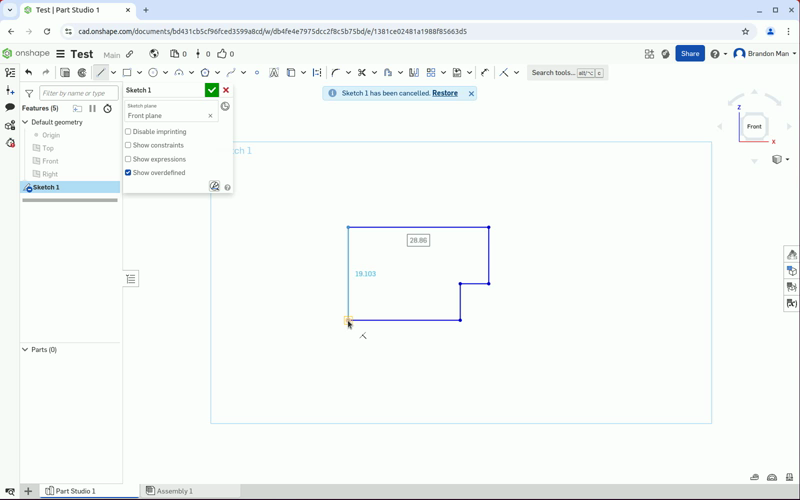
mouse_move(425, 283)
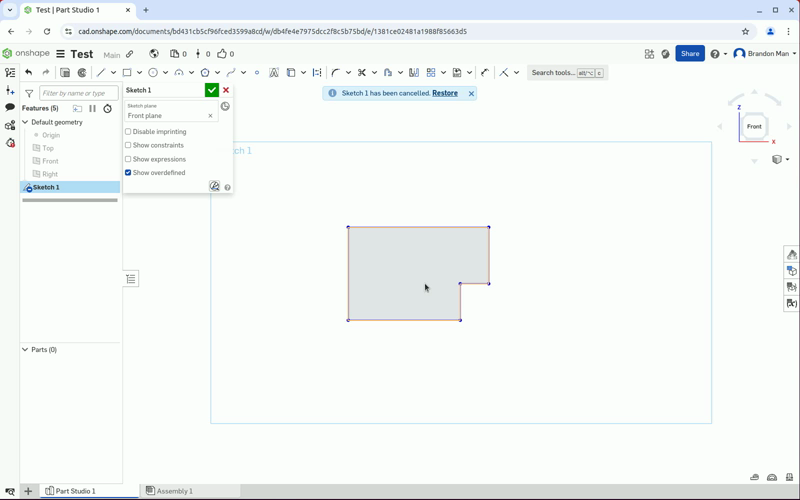
click(425, 283)
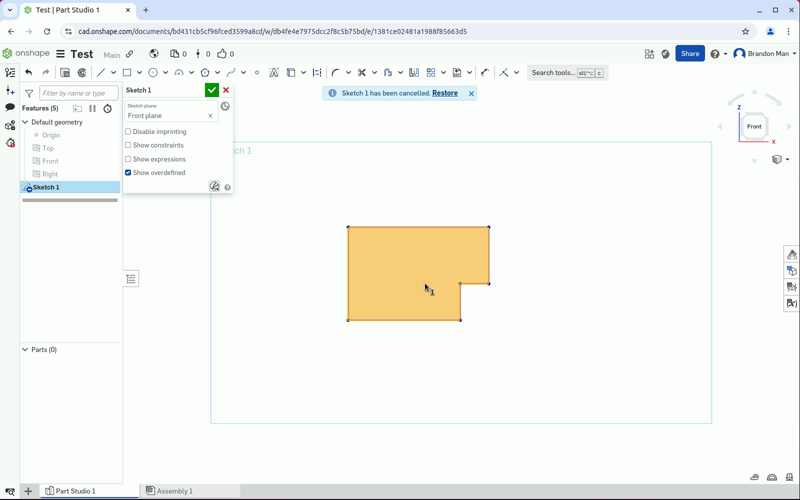
mouse_move(73, 352)
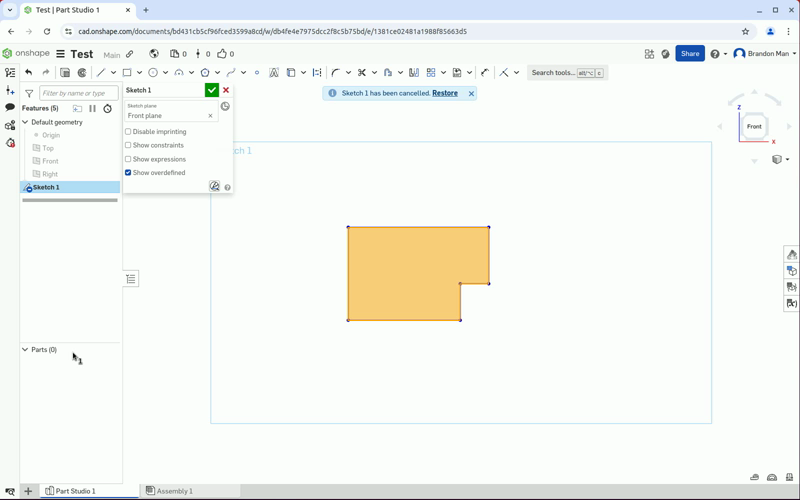
key(shift+y)
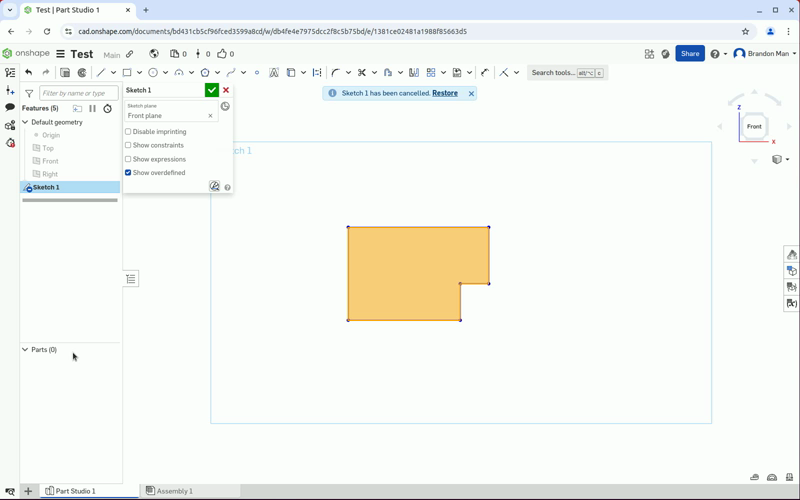
key(shift+e)
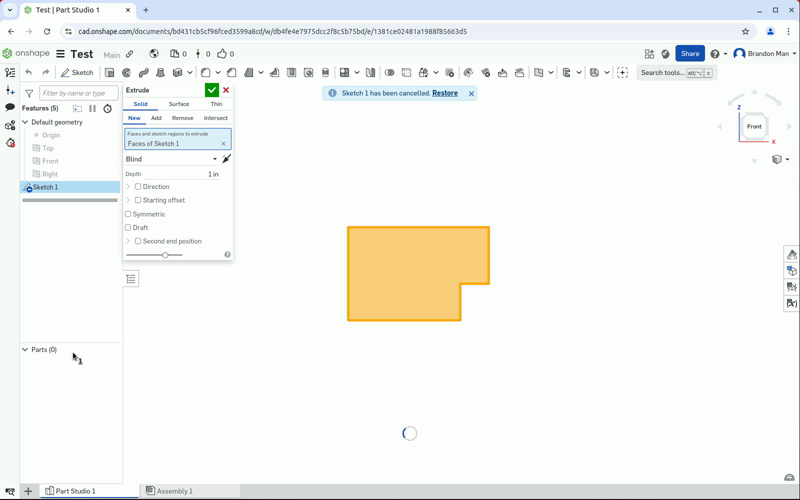
mouse_move(143, 106)
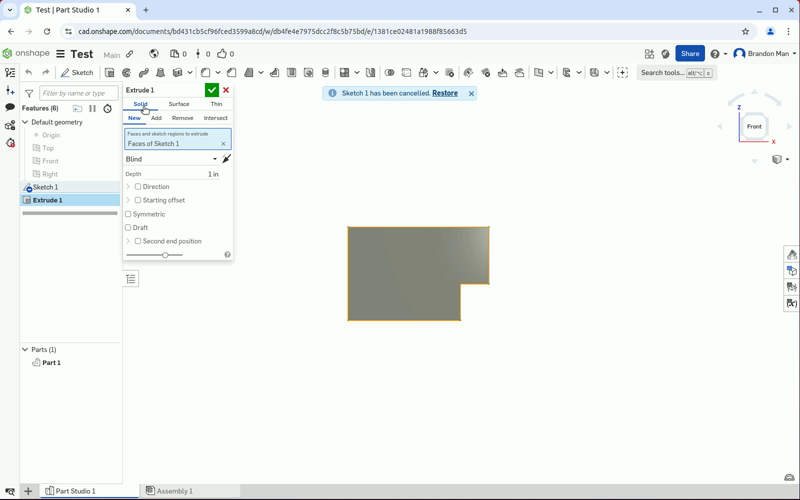
click(143, 106)
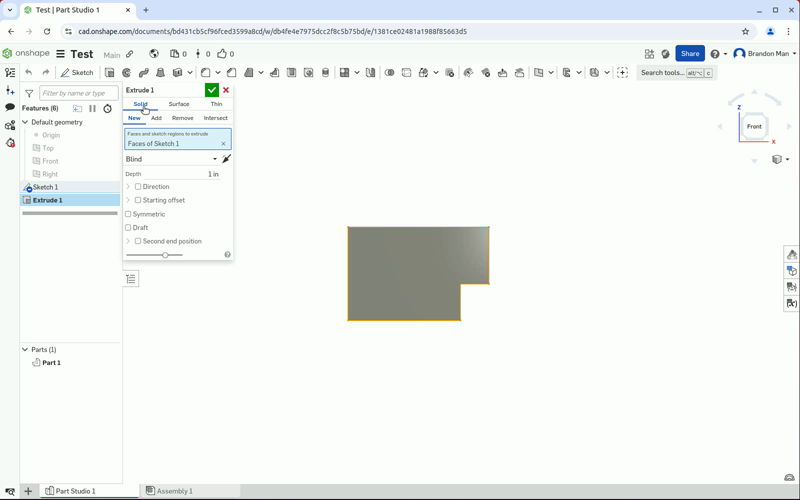
mouse_move(137, 120)
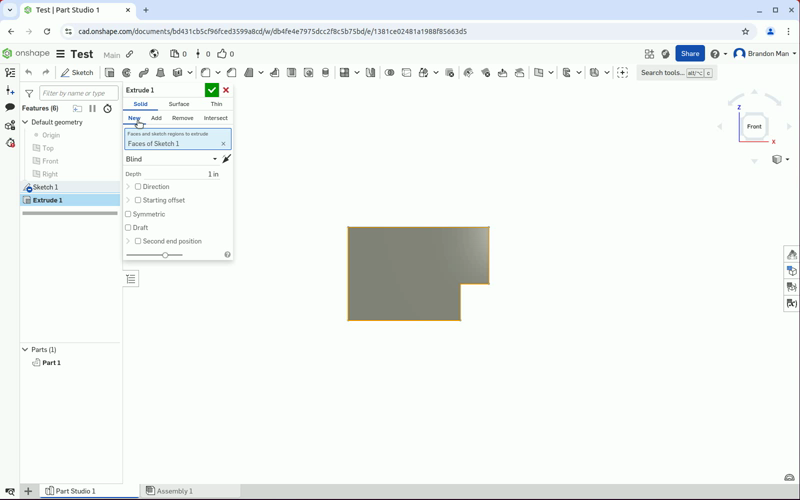
click(137, 120)
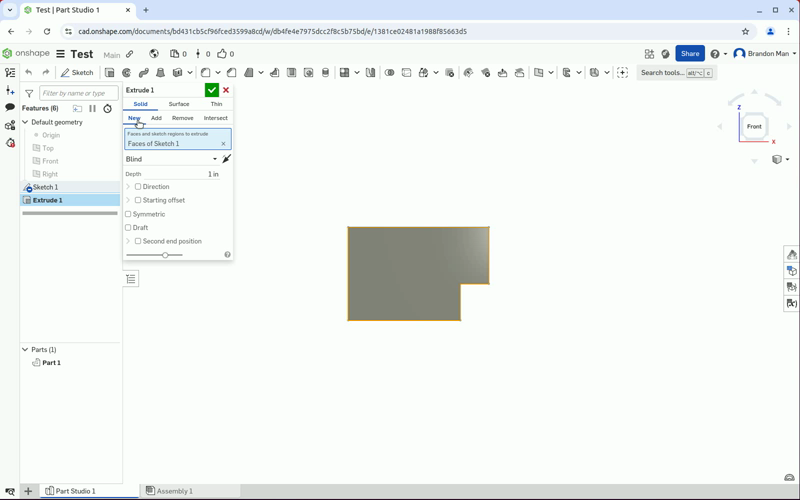
key(tab, 4)
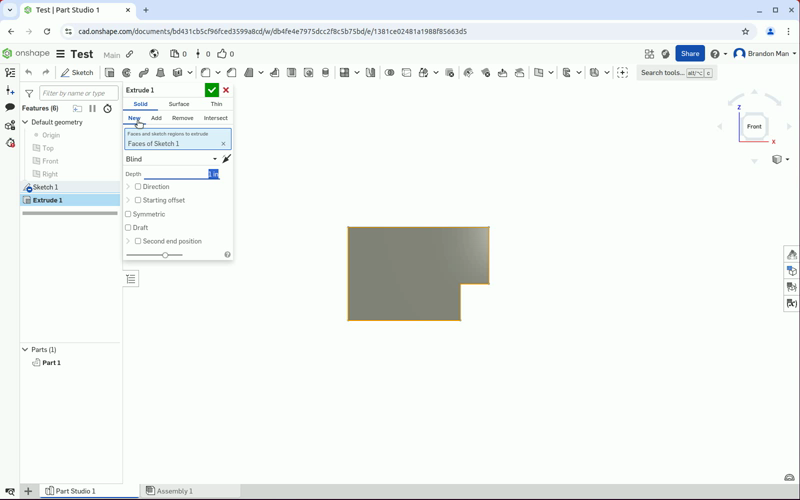
text(15.405)
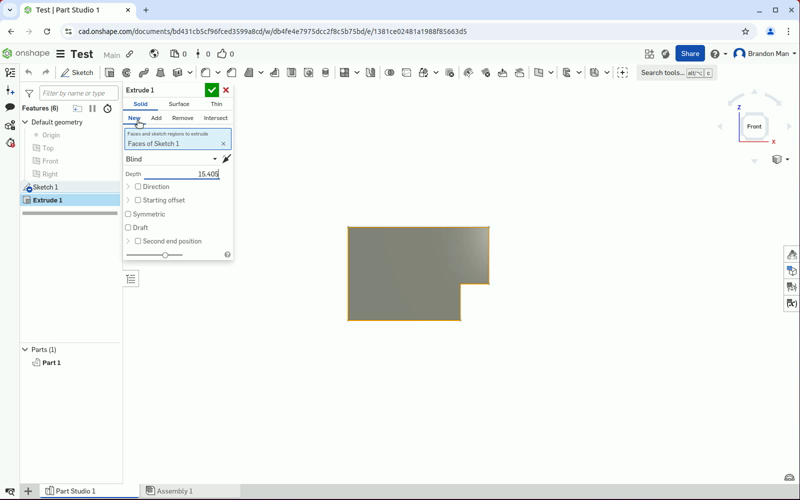
key(enter)
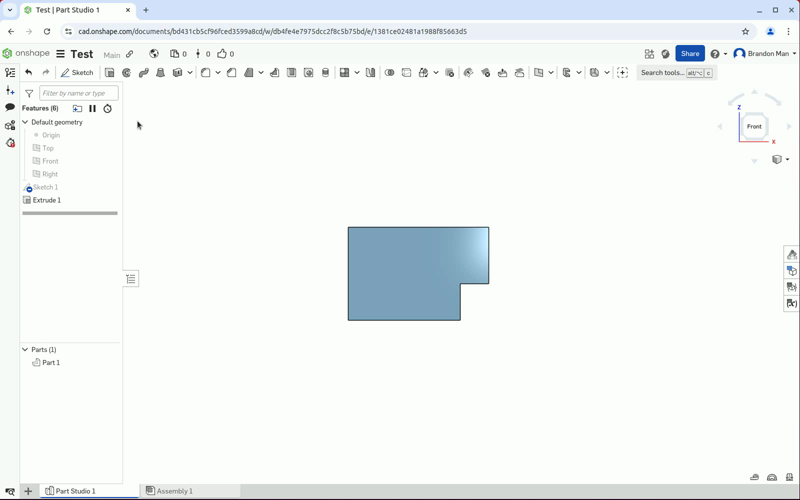
key(shift+h)
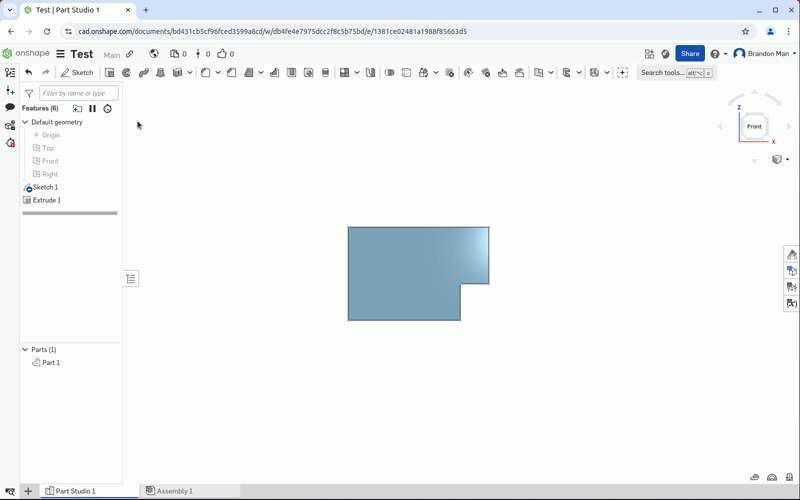
key(shift+h)
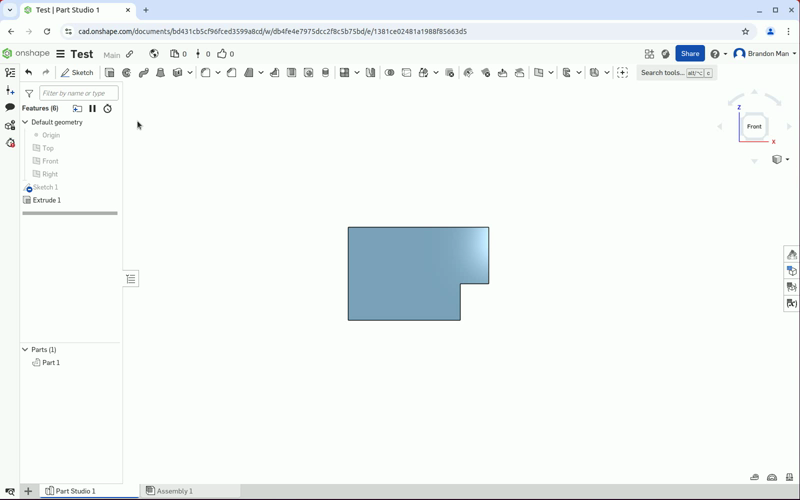
mouse_move(73, 189)
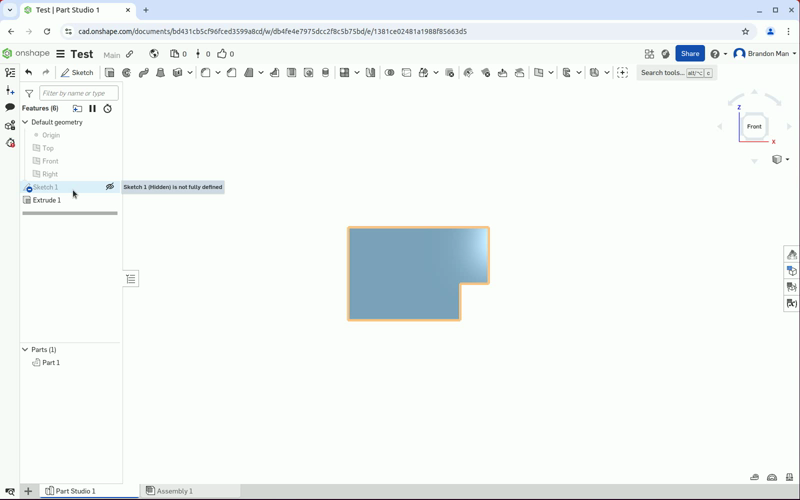
click(73, 189)
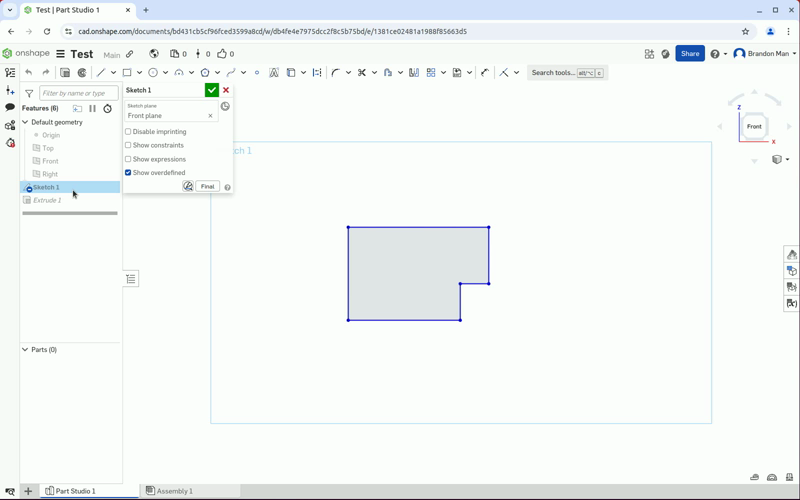
mouse_move(229, 92)
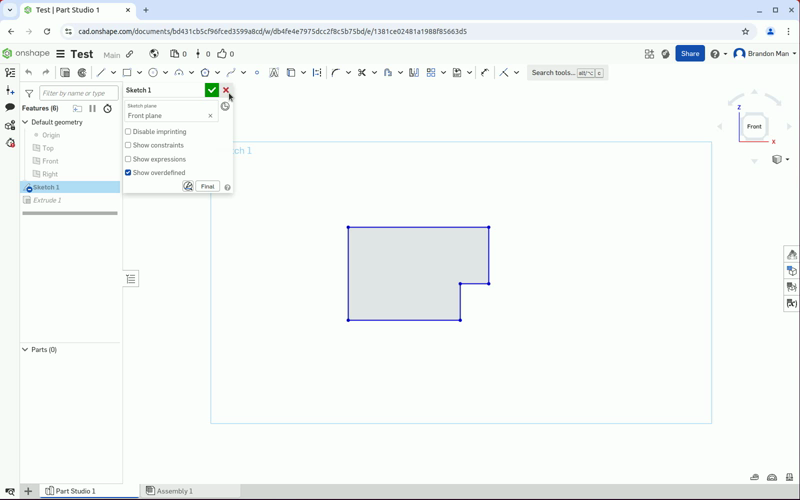
click(229, 92)
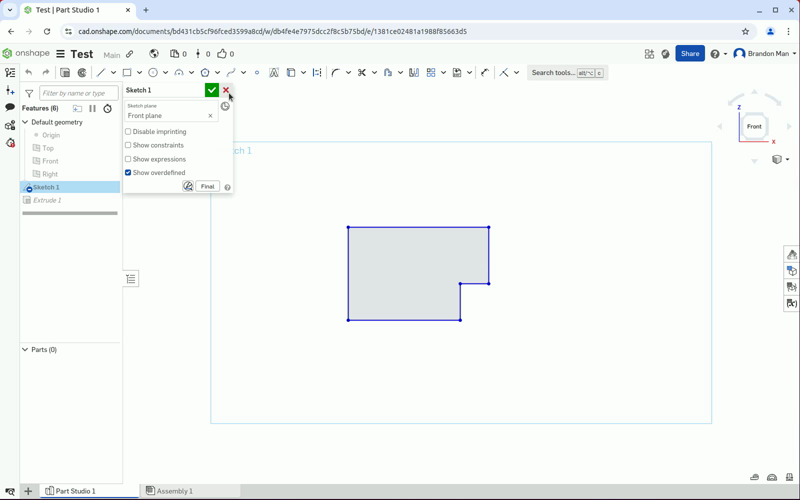
key(shift+s)
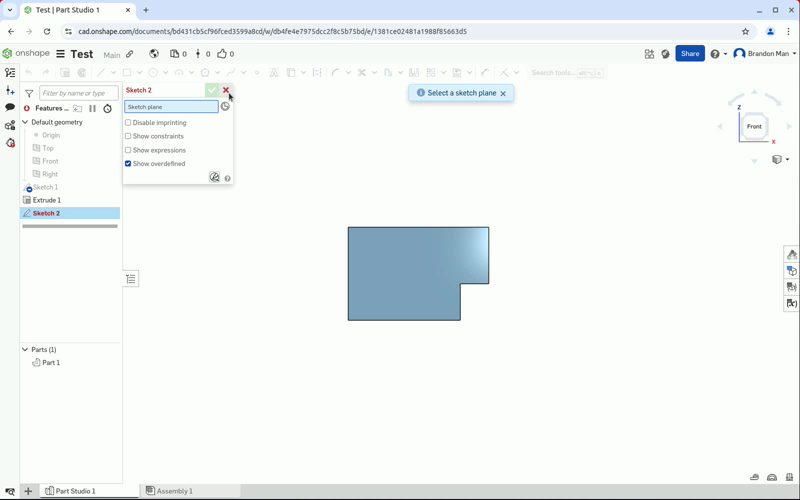
mouse_move(73, 163)
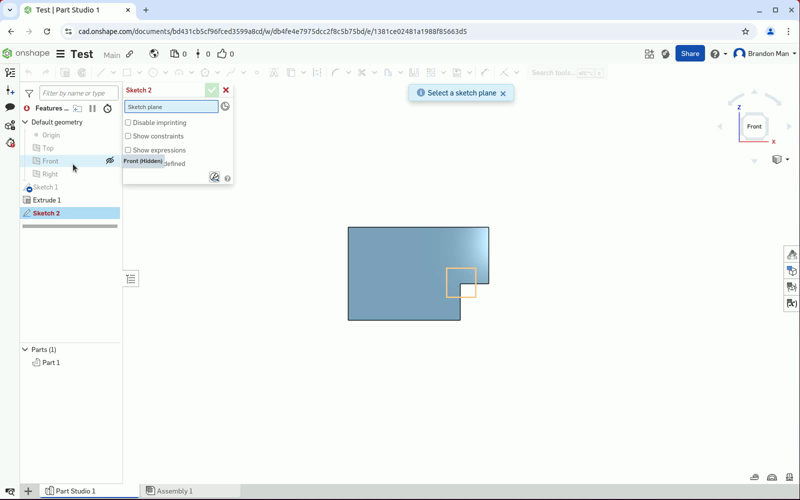
click(73, 163)
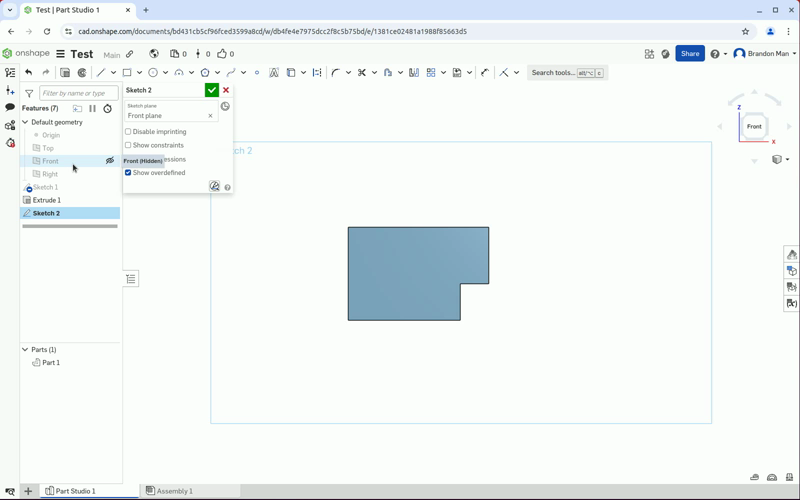
mouse_move(73, 352)
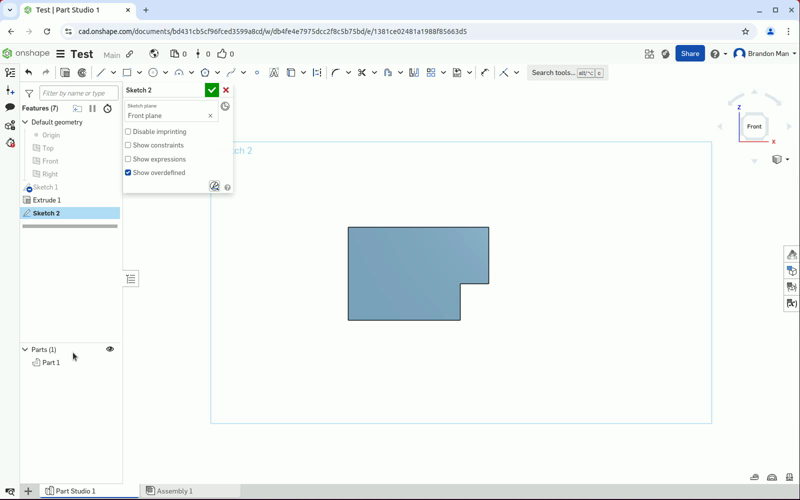
key(y)
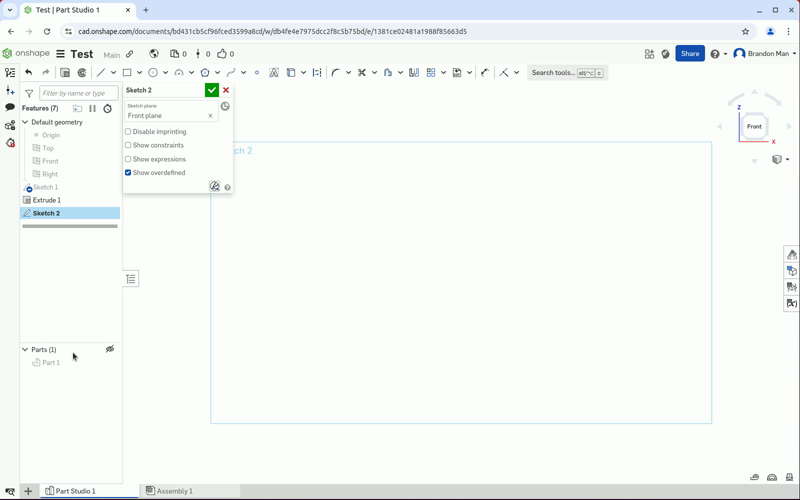
key(l)
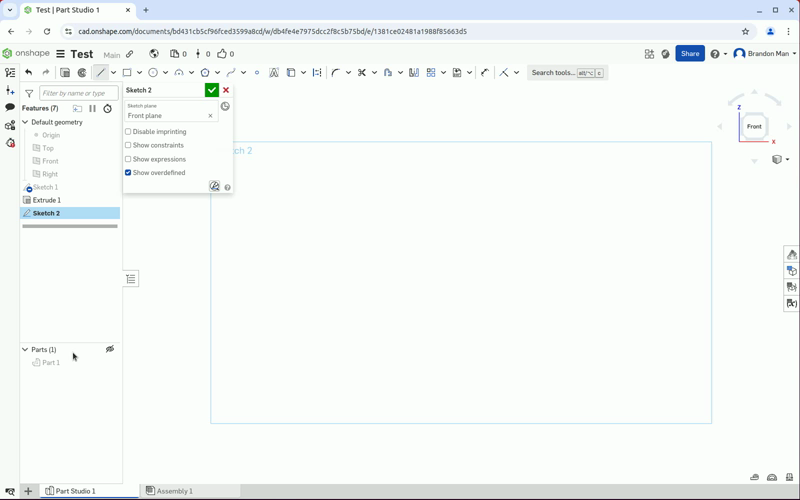
key_down(shift)
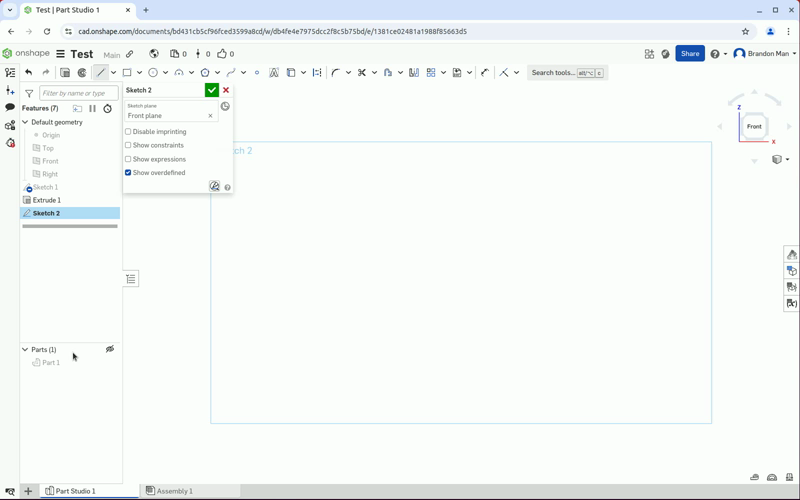
mouse_move(460, 320)
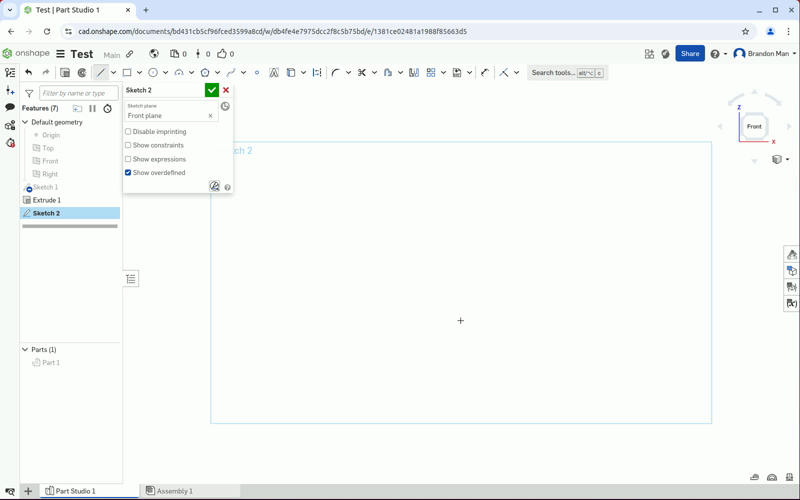
click(460, 320)
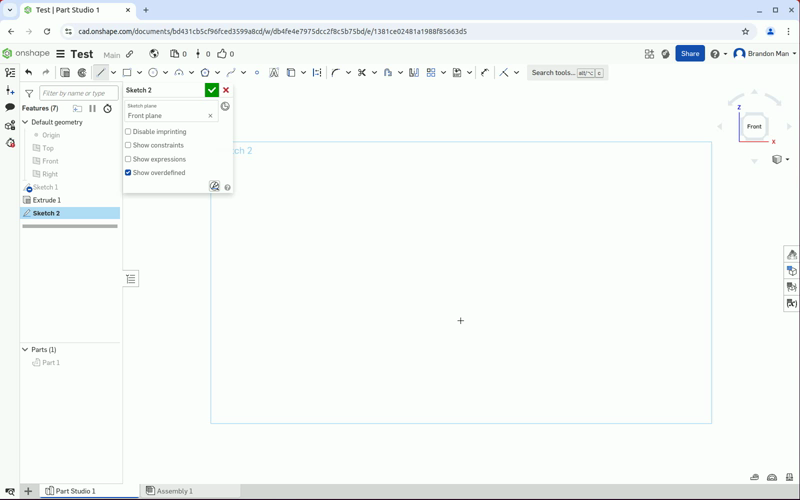
key_up(shift)
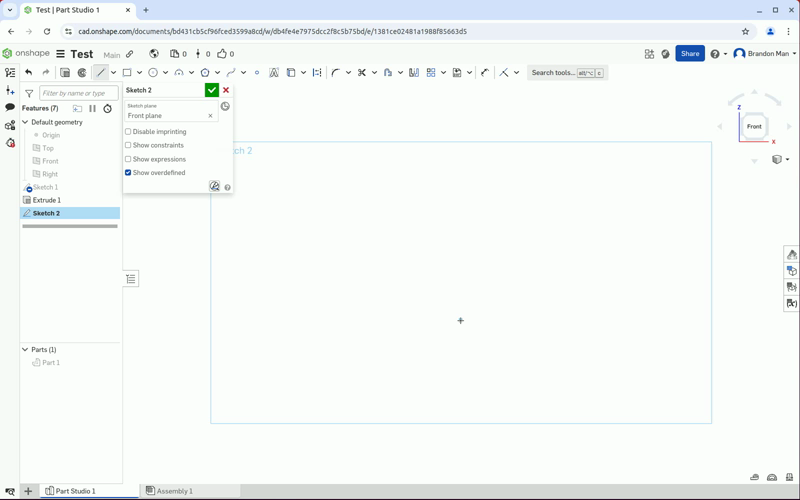
key_down(shift)
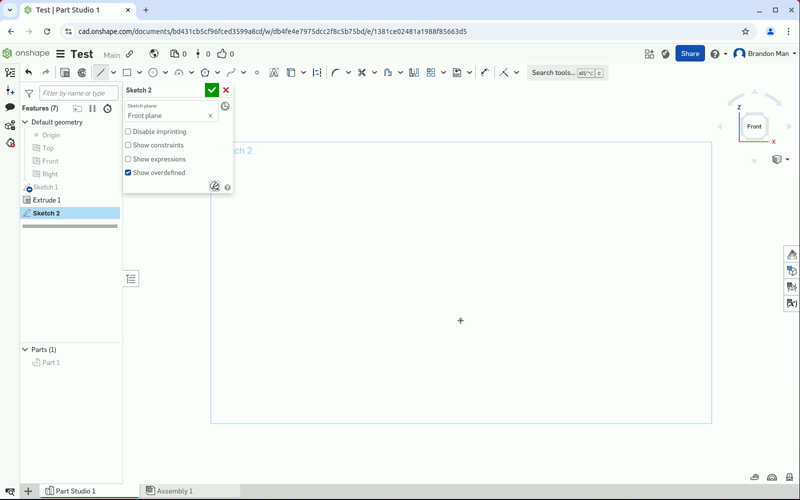
mouse_move(490, 320)
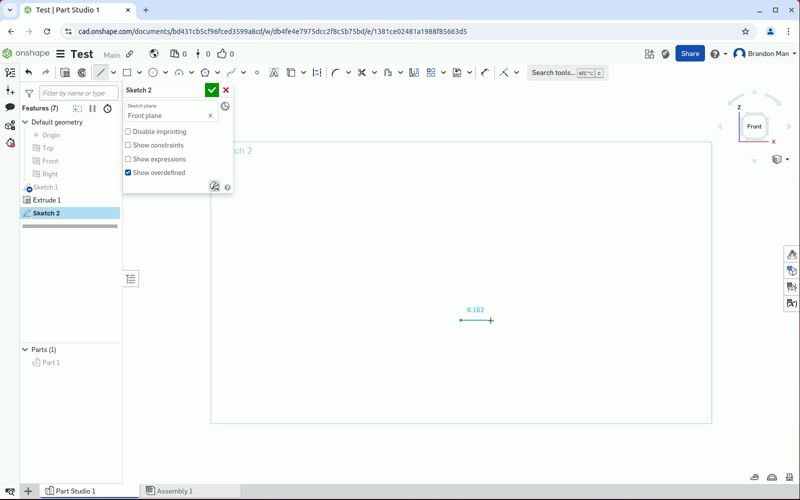
mouse_move(489, 320)
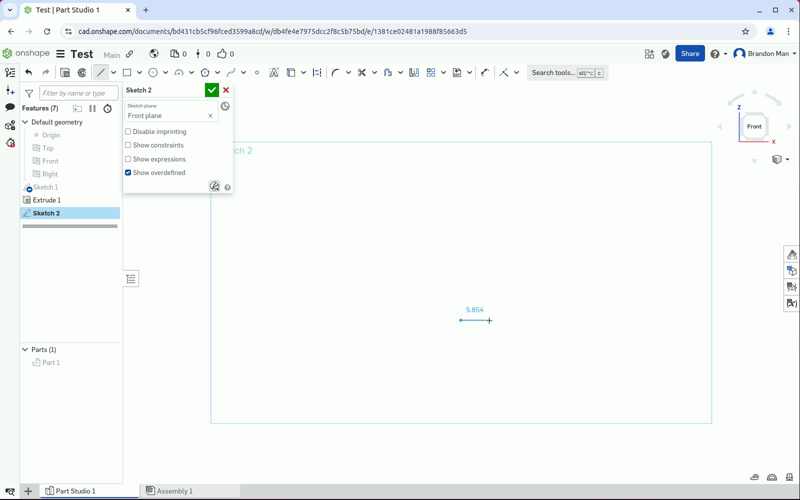
click(489, 320)
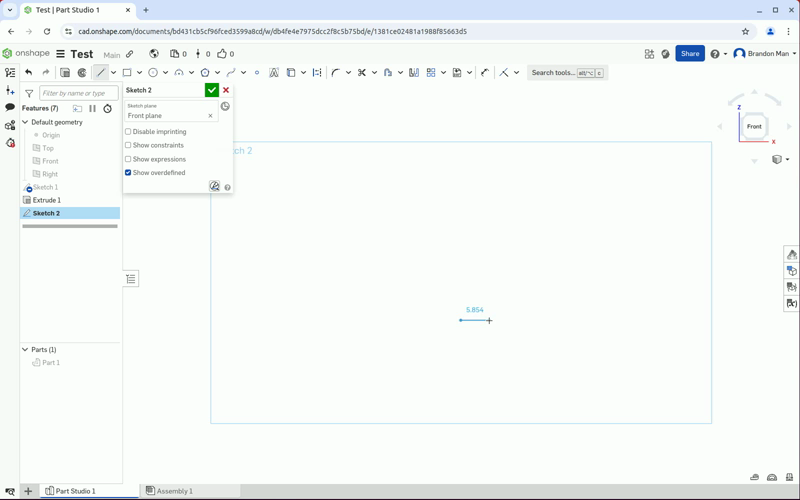
key_up(shift)
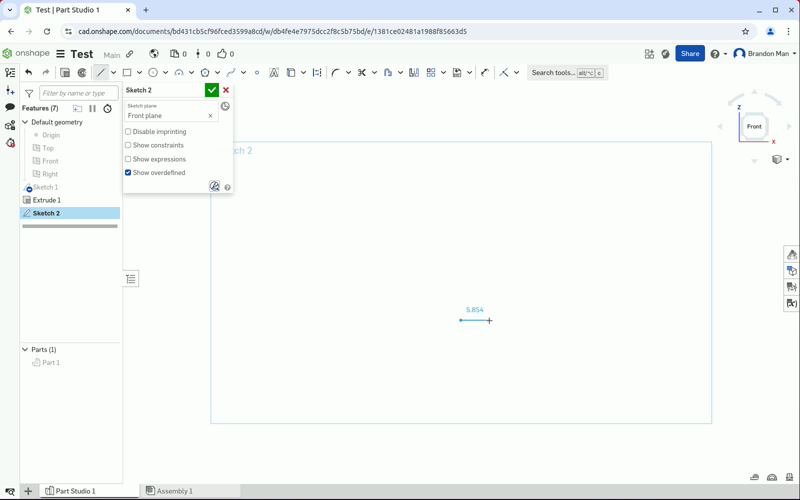
key_down(shift)
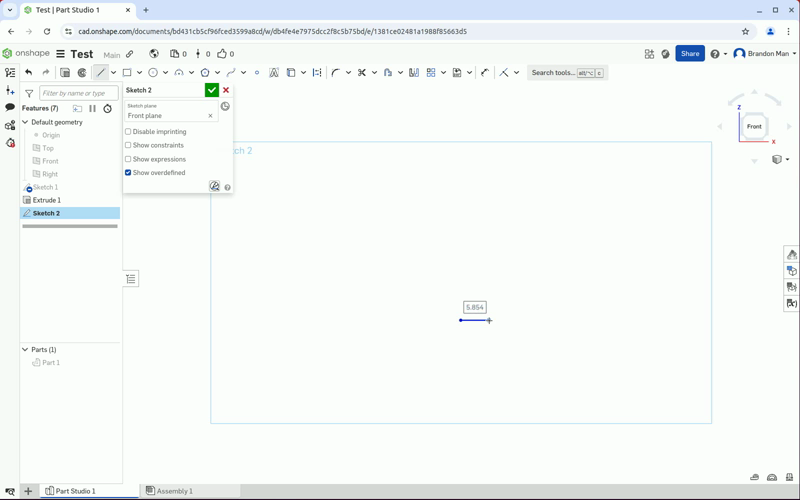
mouse_move(519, 320)
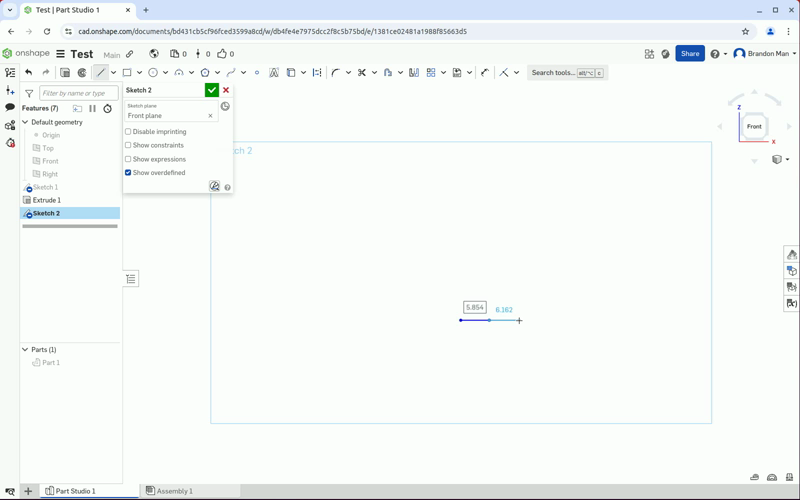
mouse_move(489, 282)
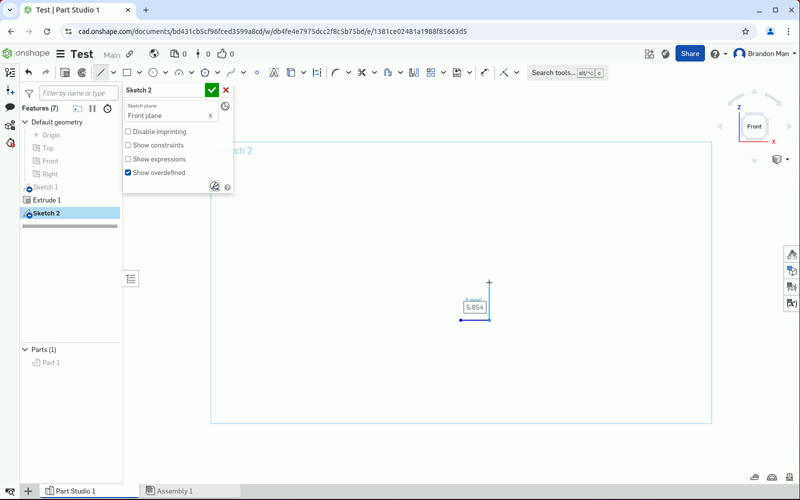
click(489, 282)
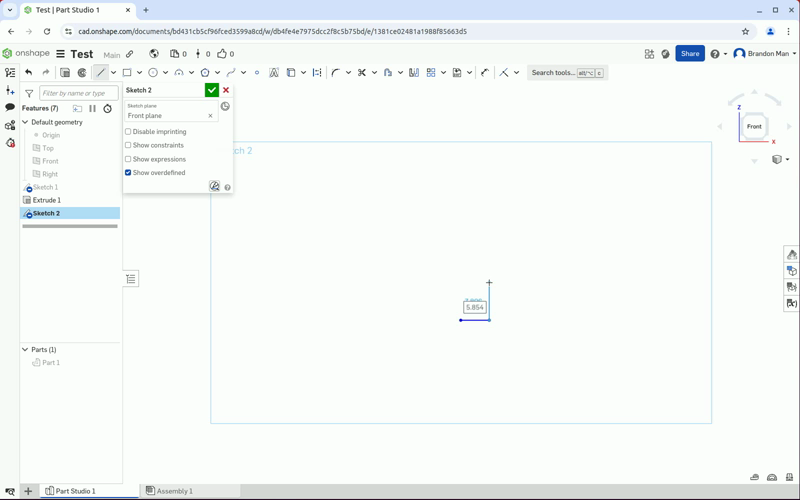
key_up(shift)
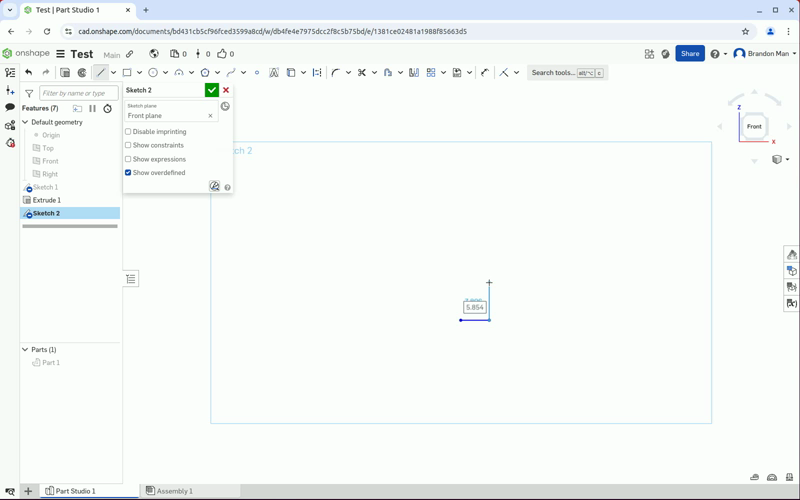
key_down(shift)
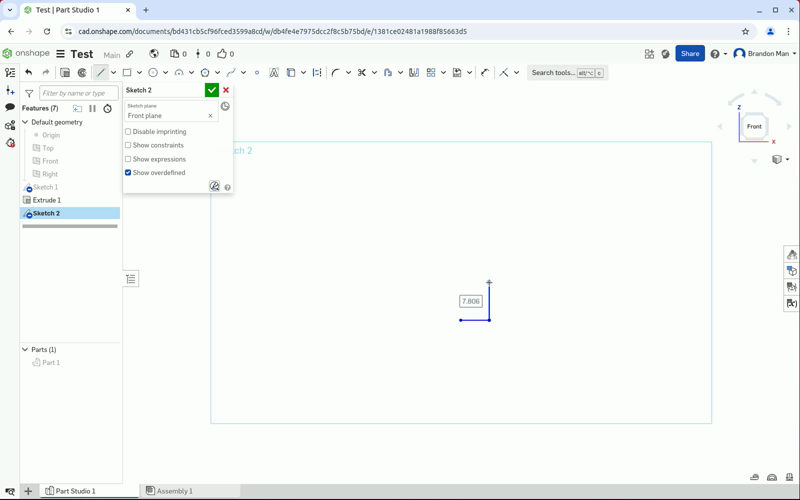
mouse_move(519, 282)
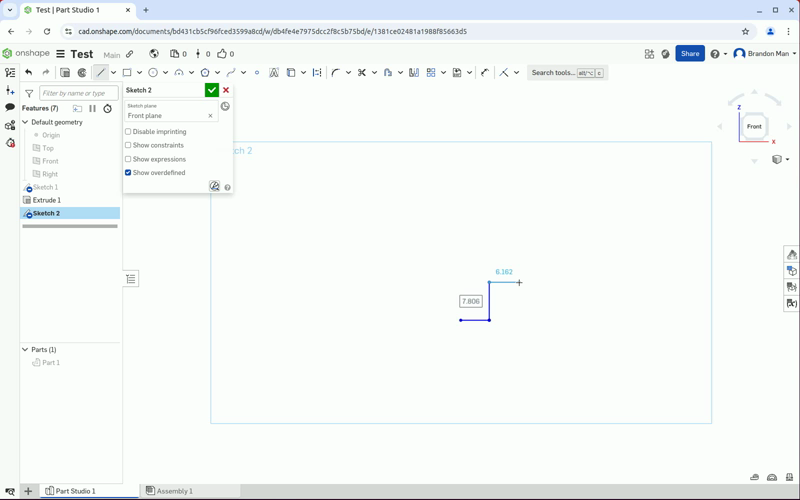
mouse_move(460, 282)
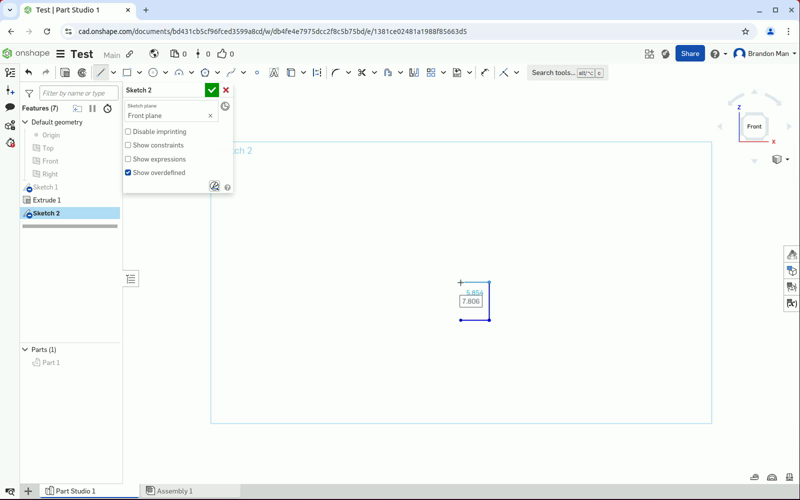
click(460, 282)
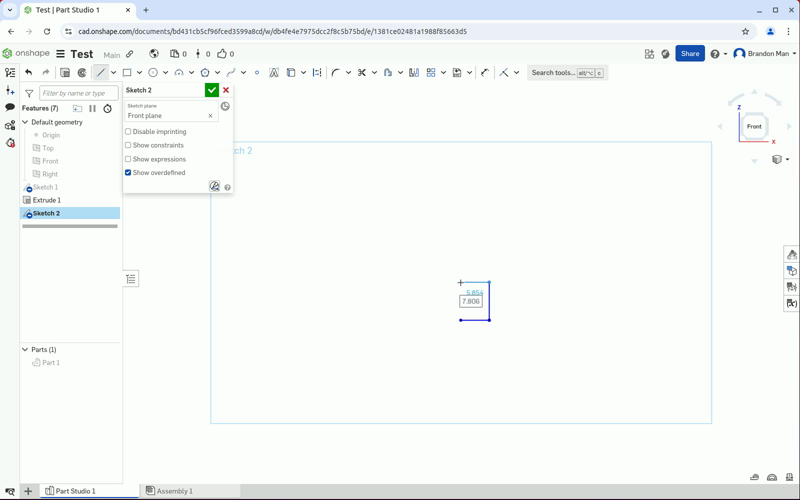
key_up(shift)
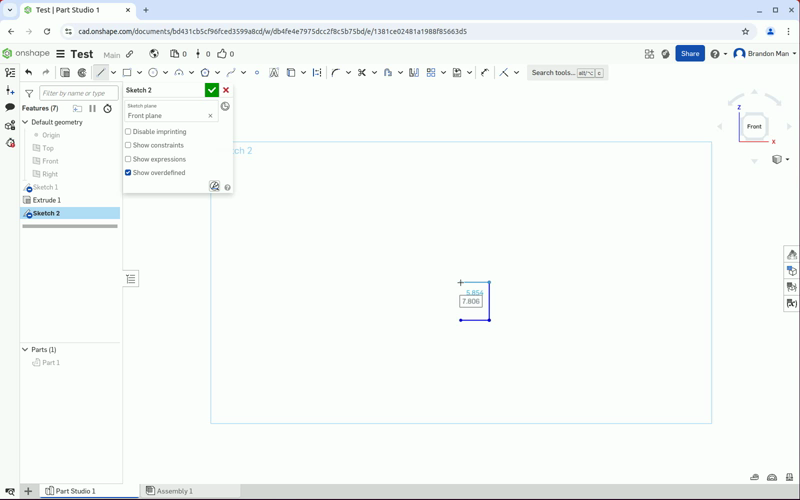
mouse_move(490, 282)
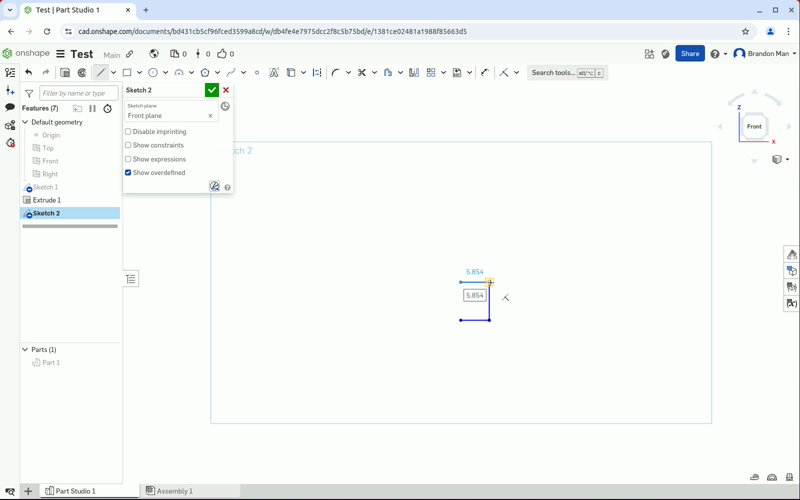
key_down(shift)
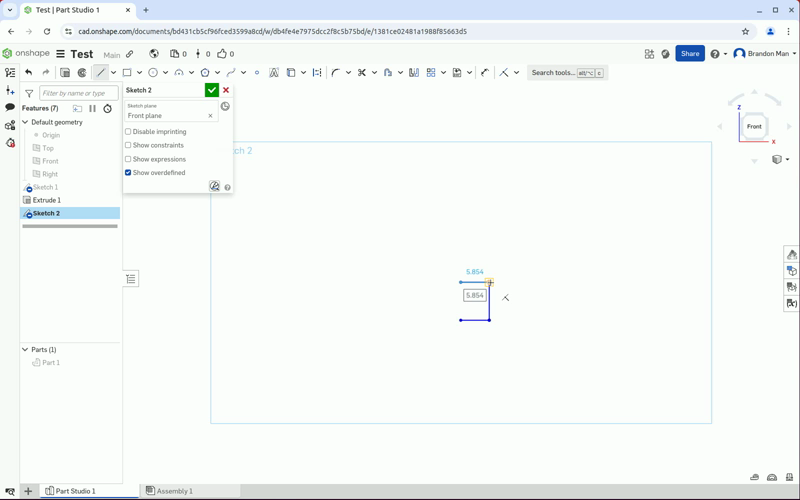
mouse_move(460, 320)
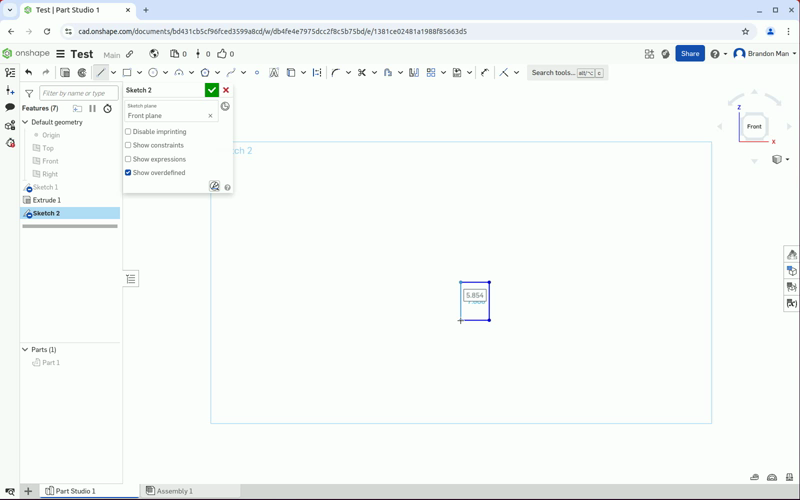
key_up(shift)
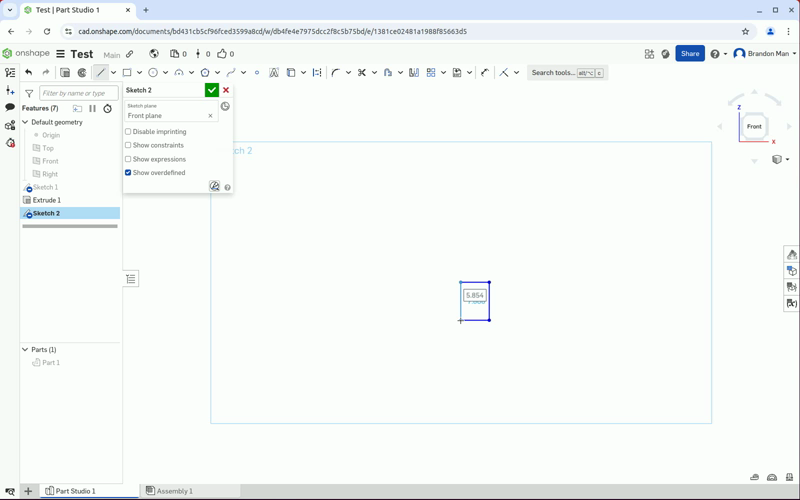
click(460, 320)
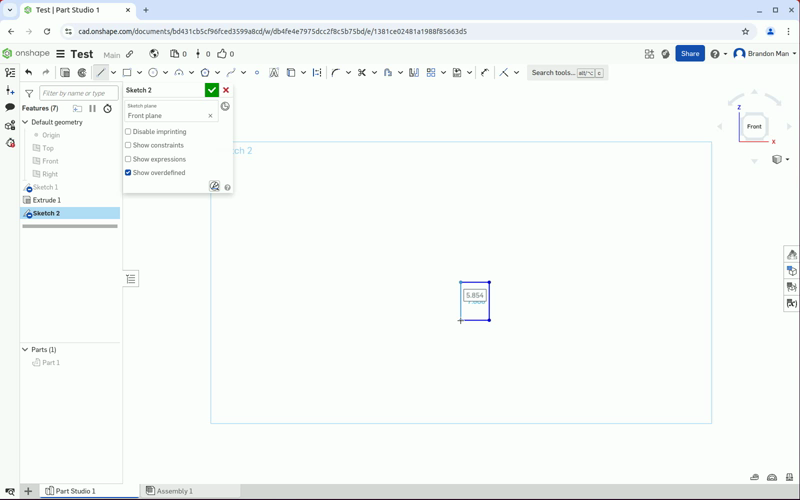
key(esc)
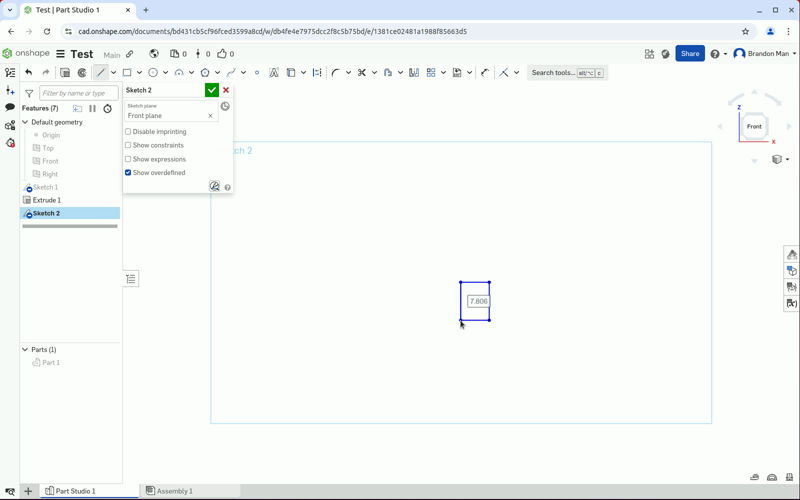
mouse_move(486, 319)
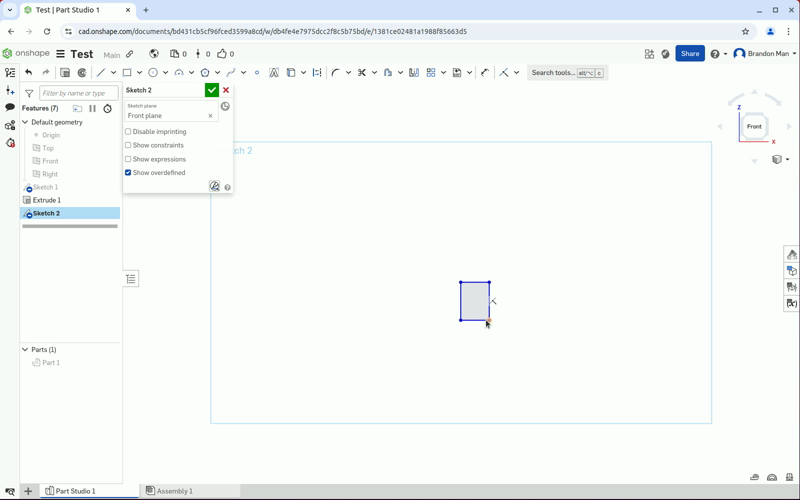
scroll(6)
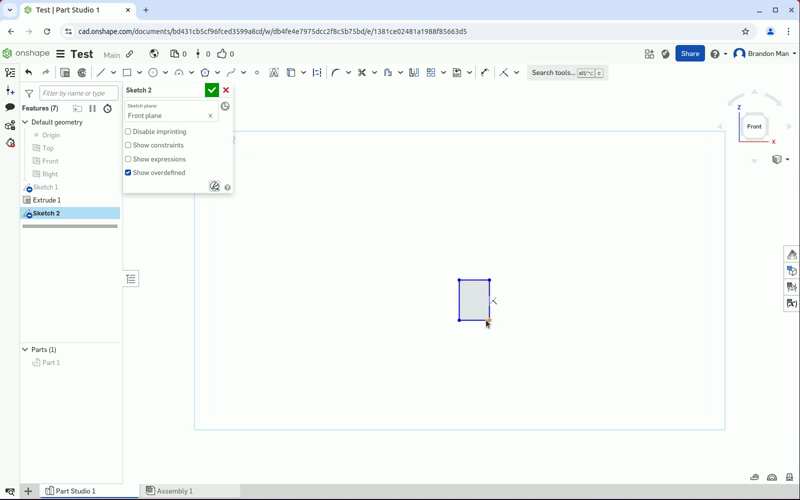
scroll(6)
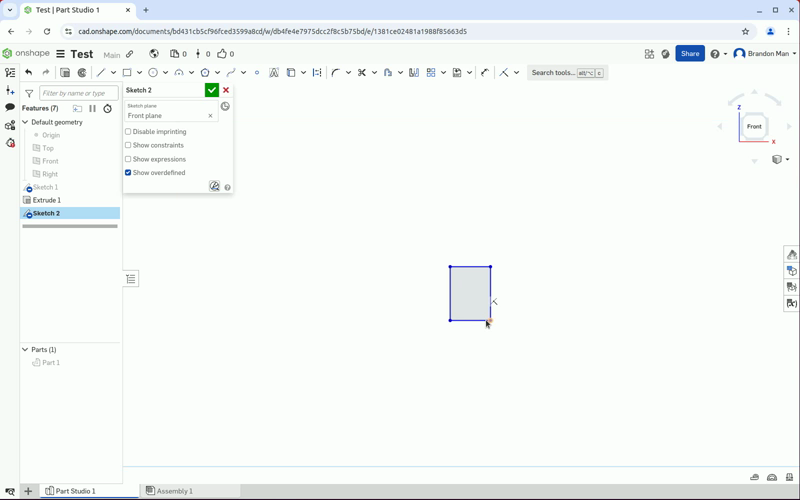
scroll(6)
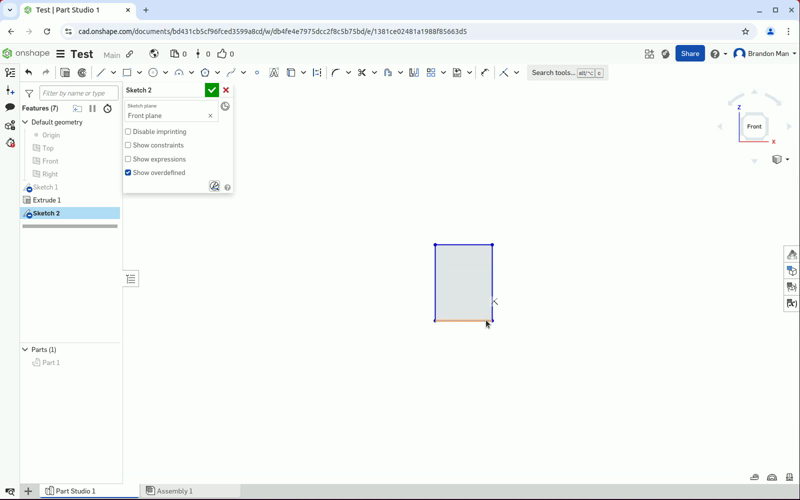
scroll(6)
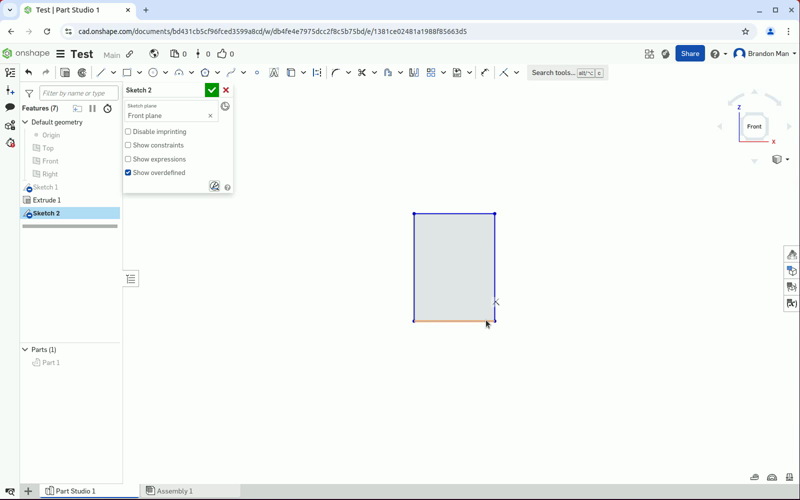
scroll(6)
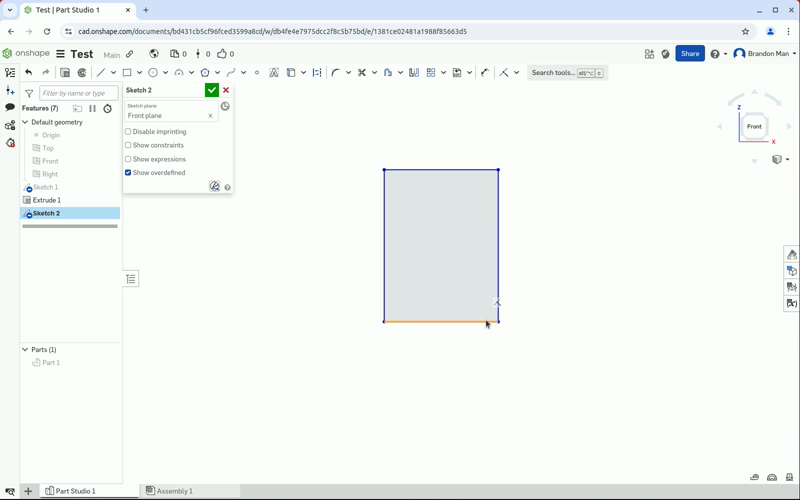
scroll(6)
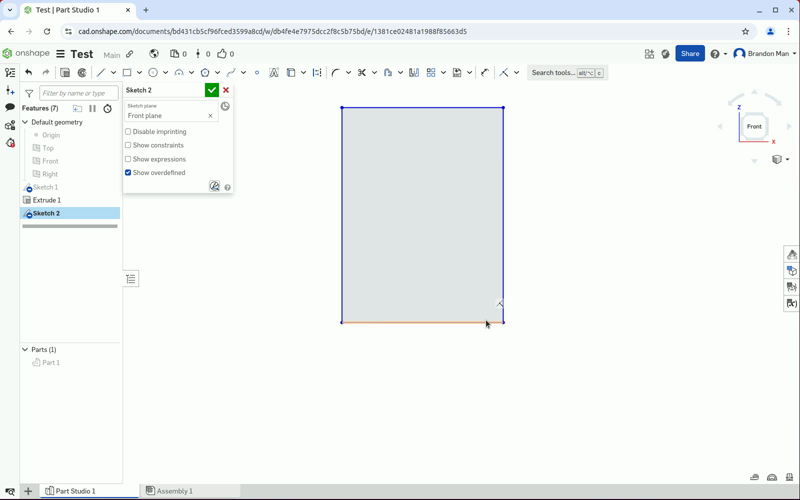
scroll(6)
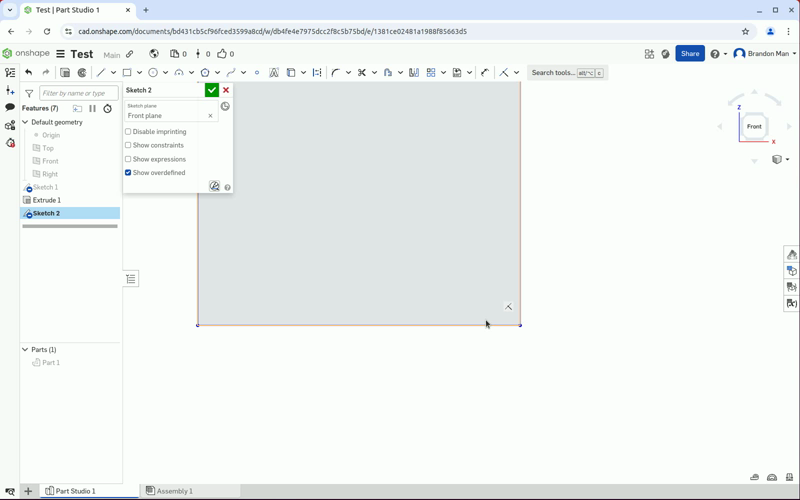
click(486, 319)
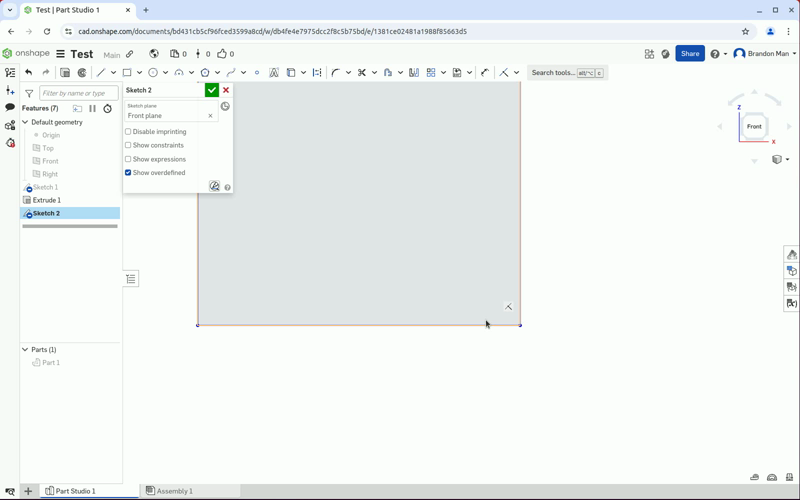
scroll(-6)
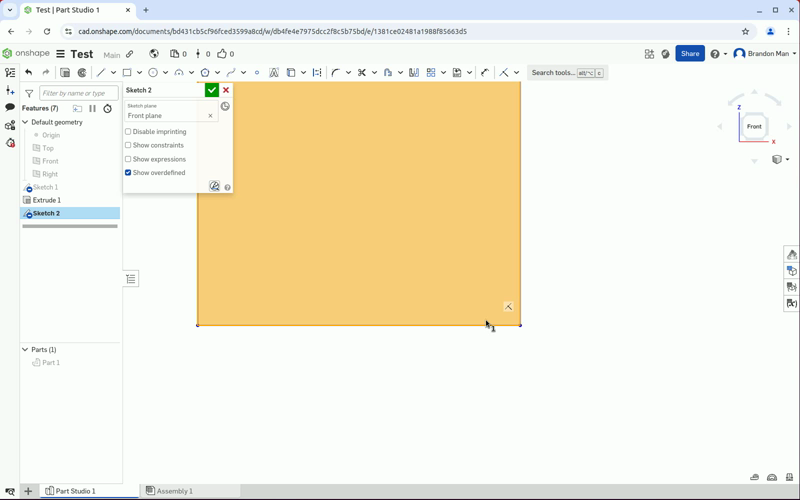
scroll(-6)
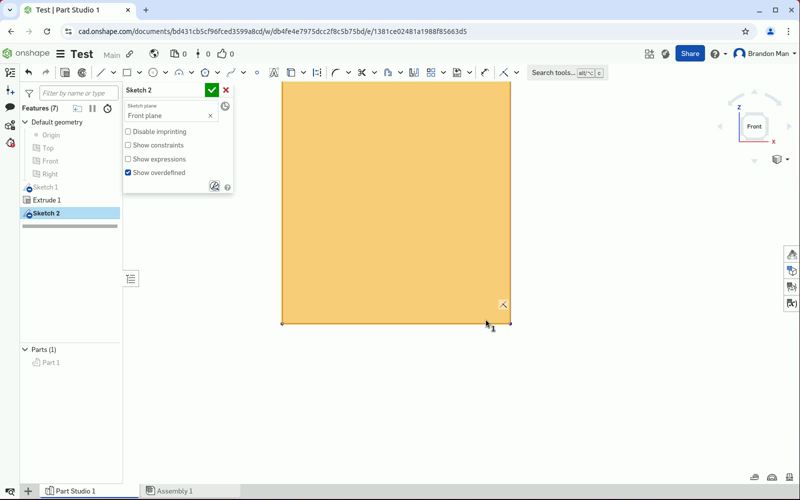
scroll(-6)
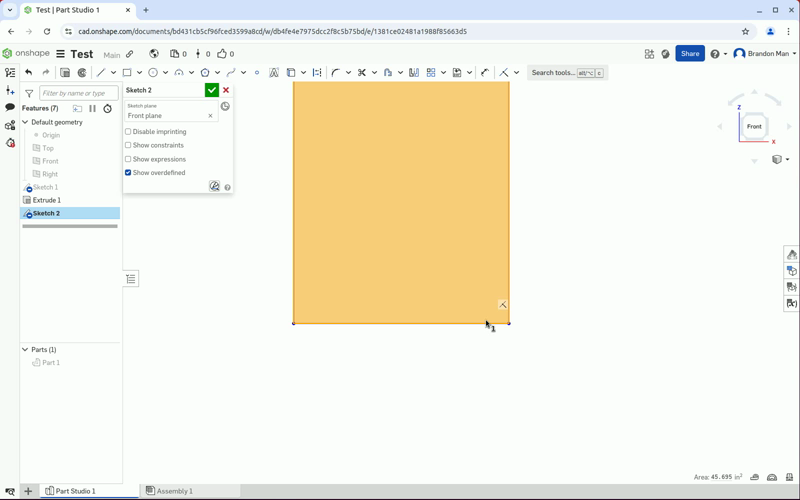
scroll(-6)
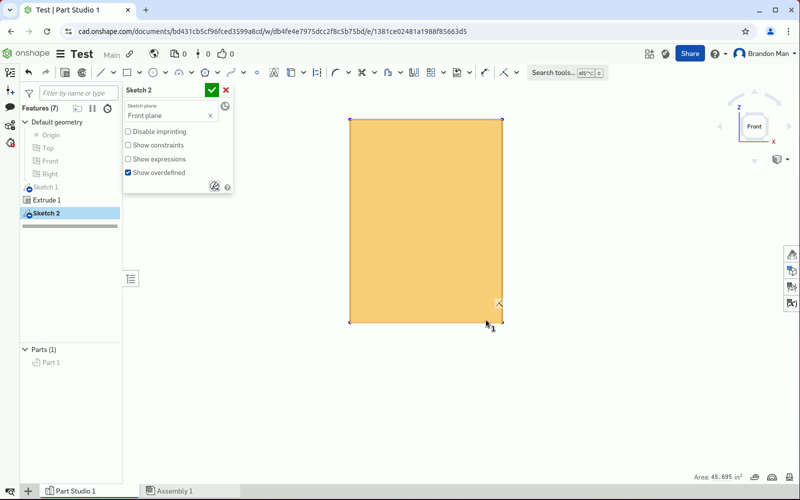
scroll(-6)
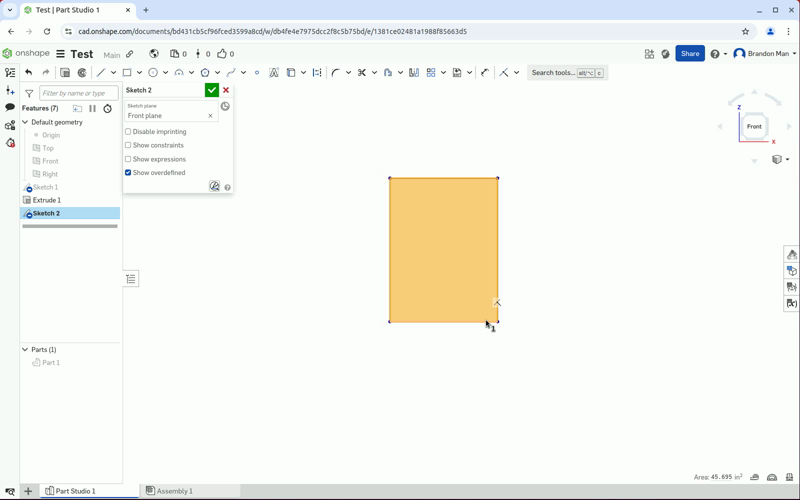
scroll(-6)
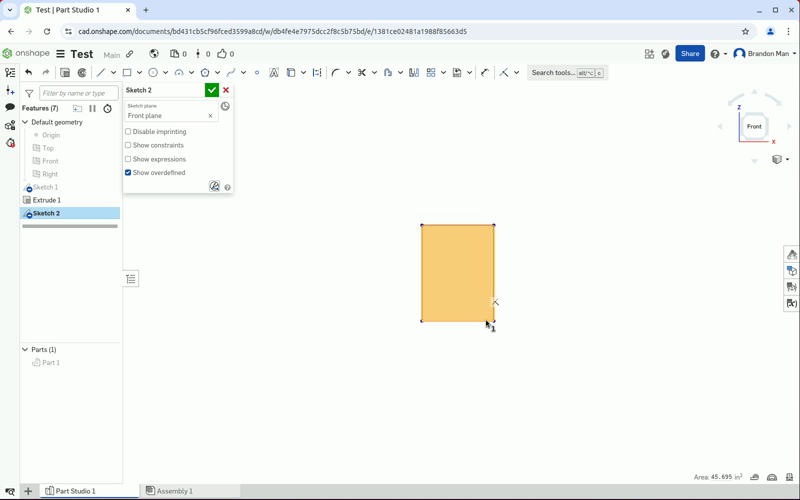
scroll(-6)
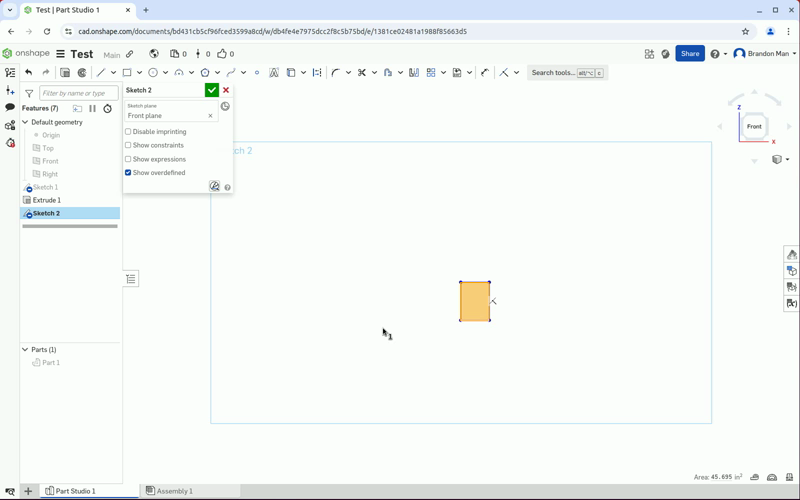
mouse_move(73, 352)
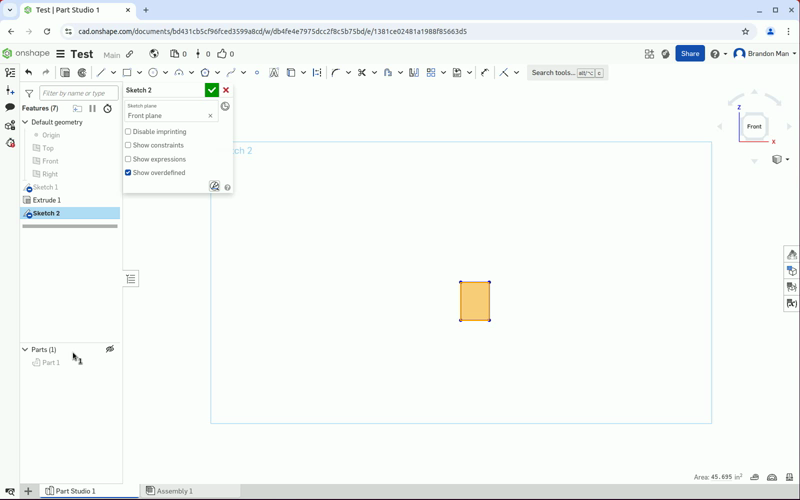
key(shift+y)
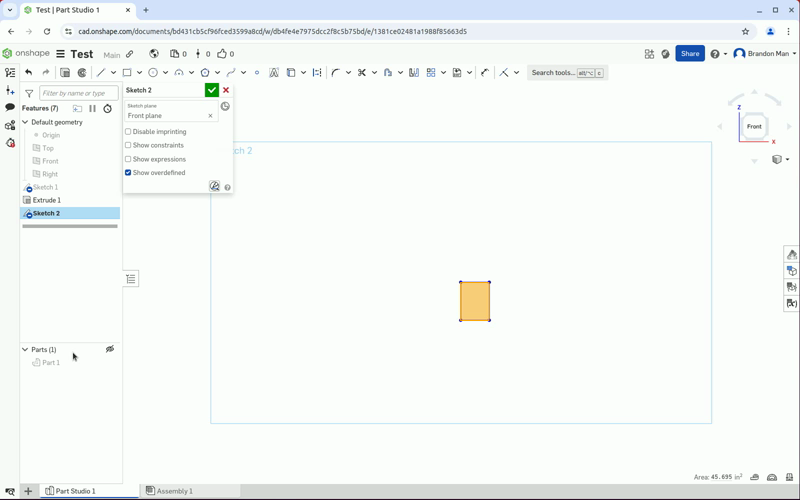
key(shift+e)
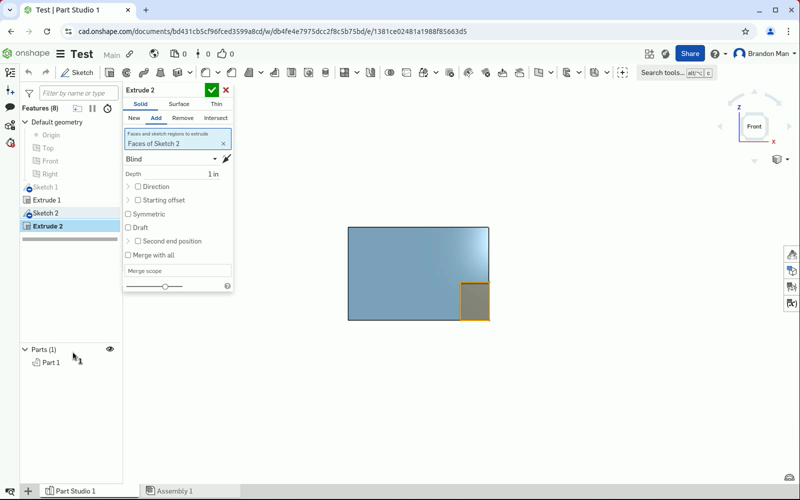
mouse_move(143, 106)
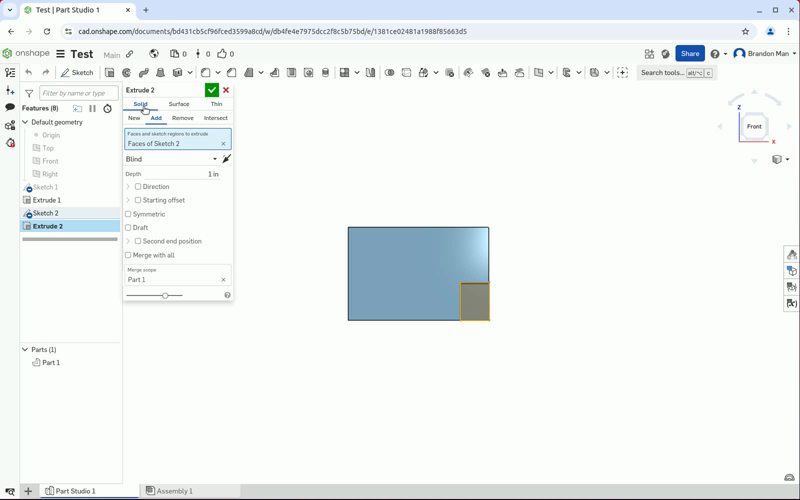
click(143, 106)
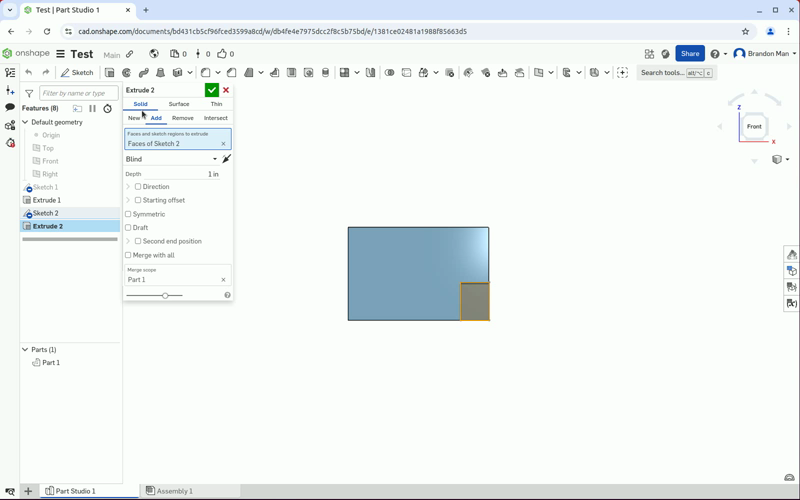
mouse_move(137, 120)
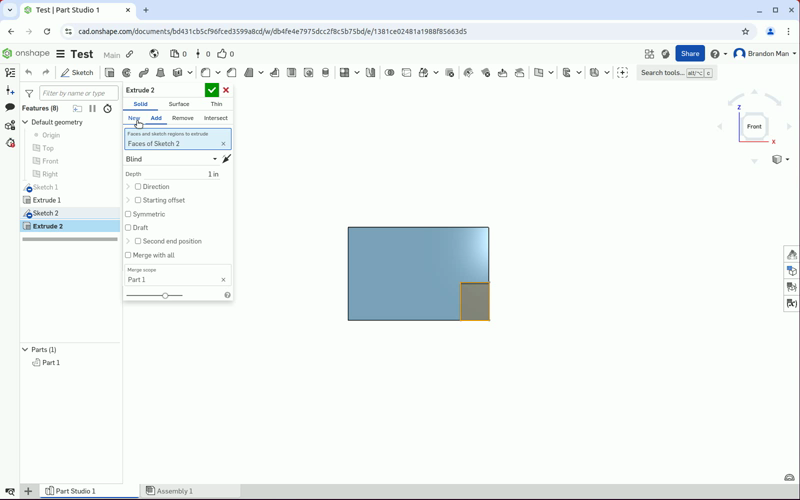
click(137, 120)
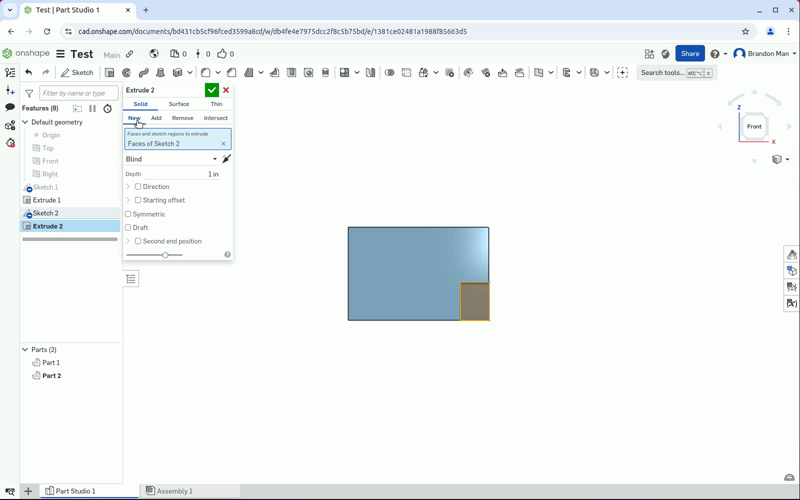
key(tab, 4)
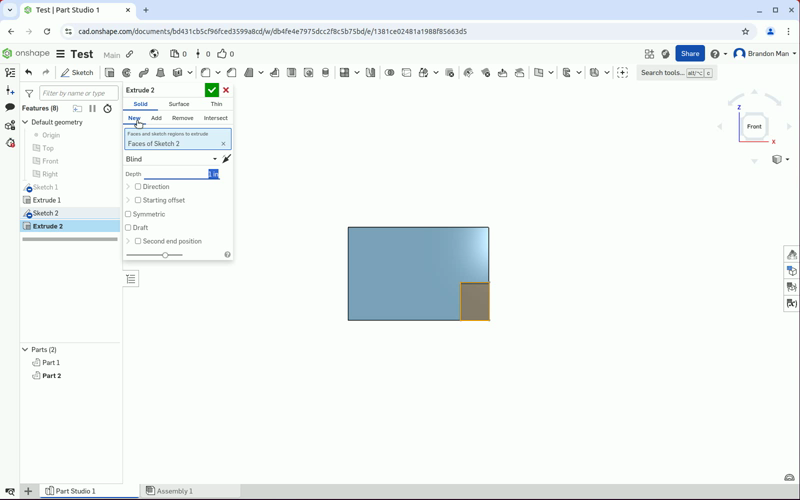
text(15.405)
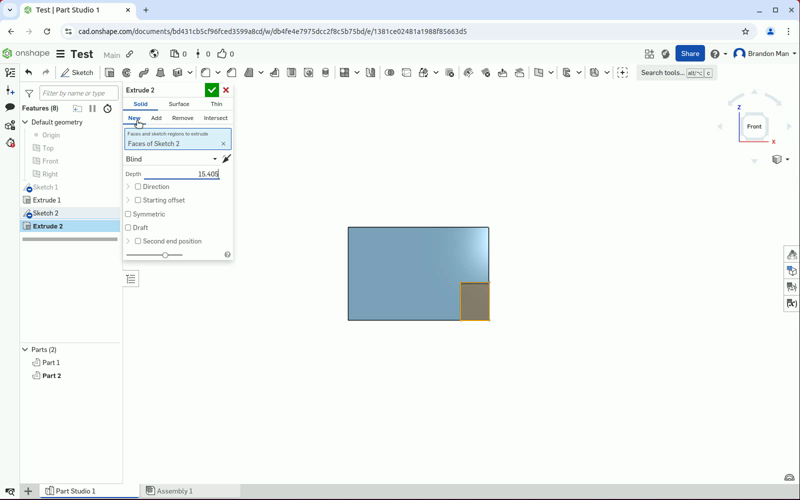
key(enter)
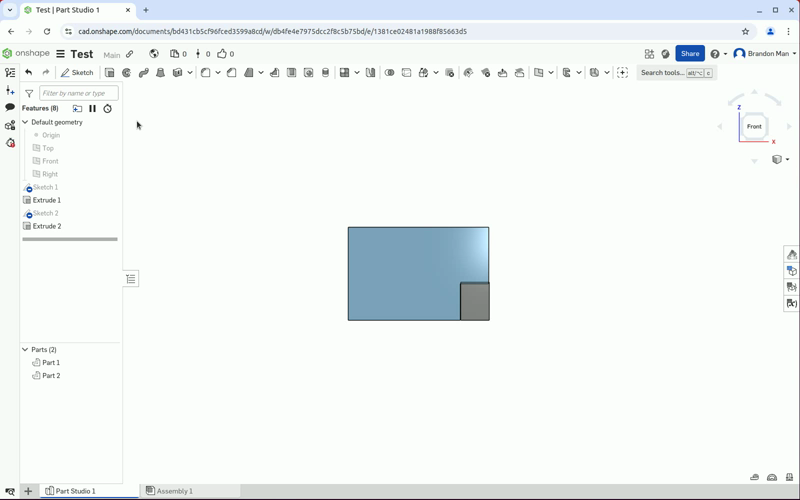
key(shift+h)
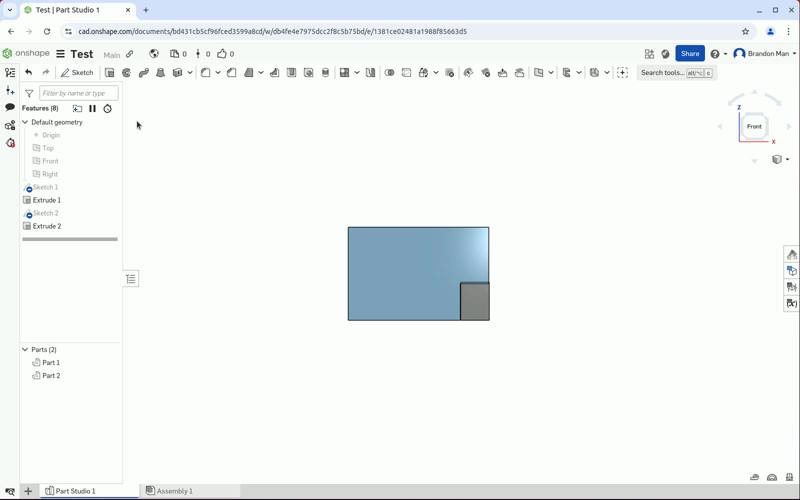
key(shift+h)
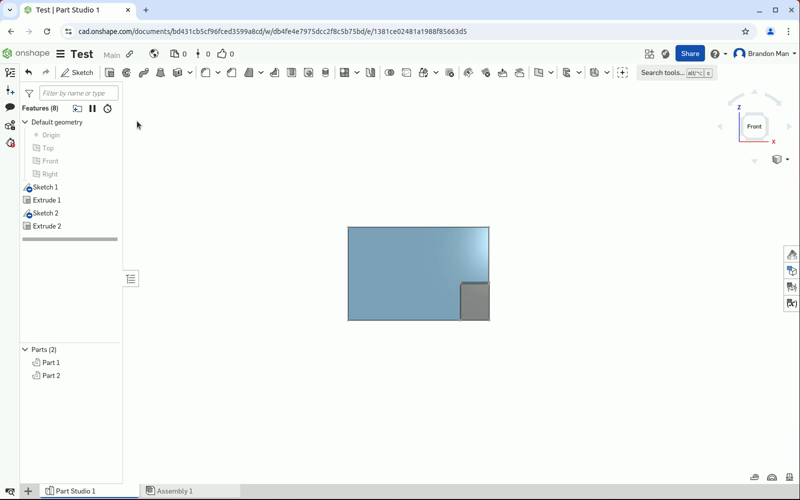
key(shift+7)
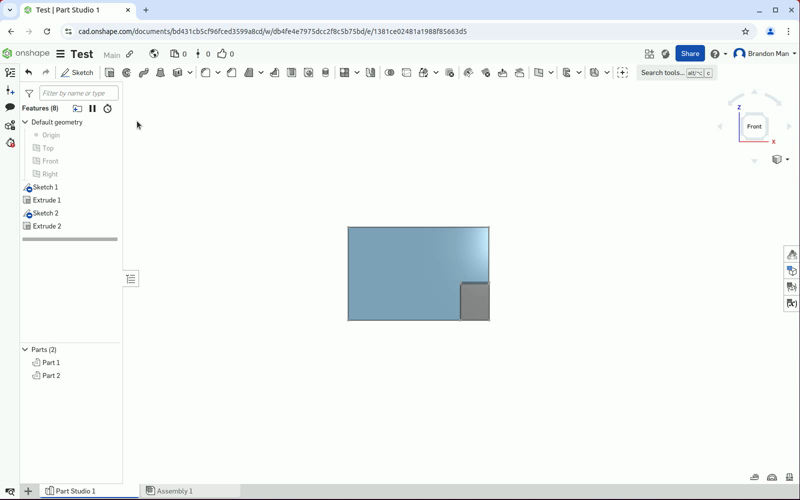
key(left, 2)
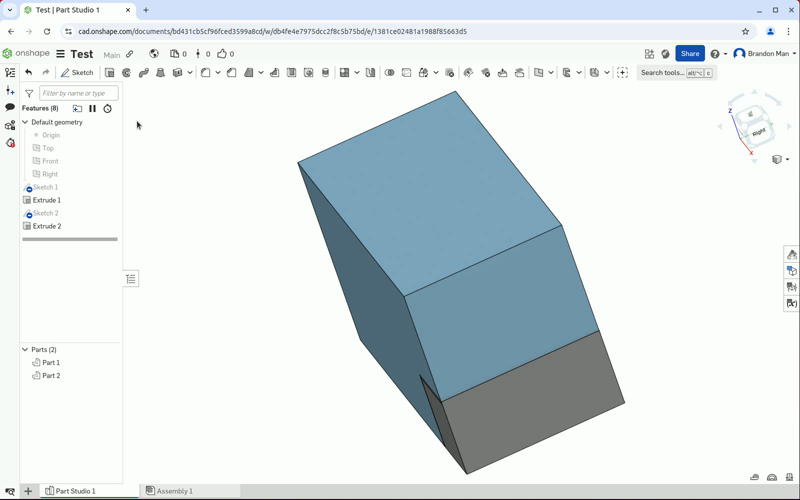
key(down, 2)
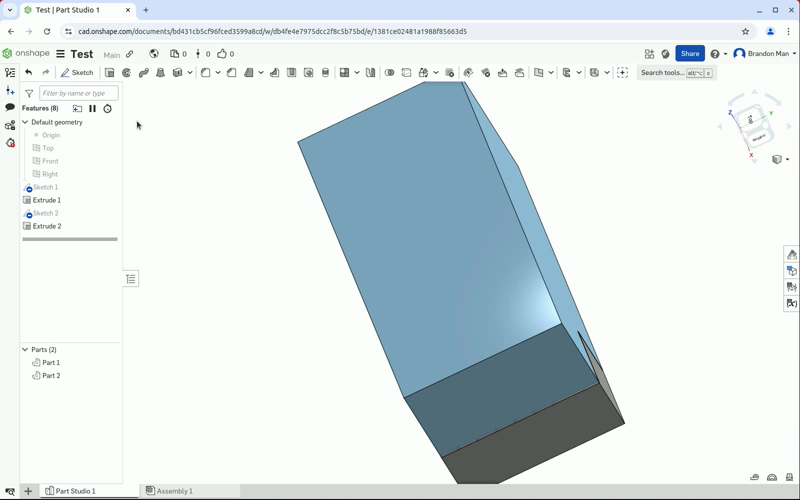
key(up, 2)
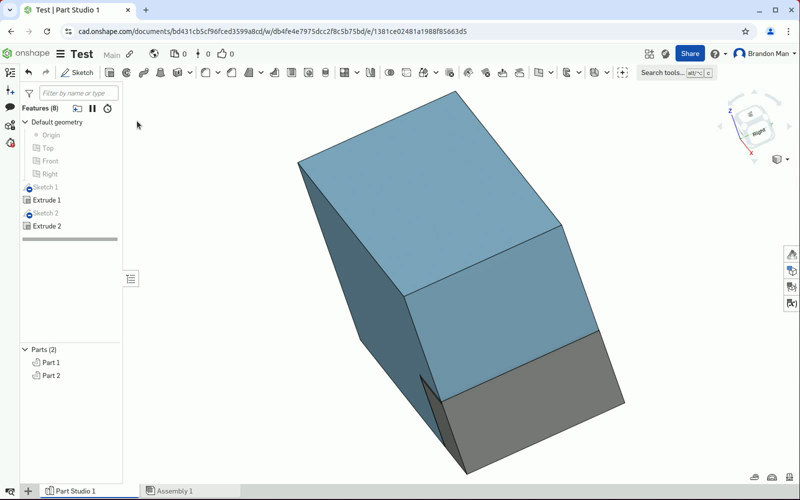
key(right, 2)
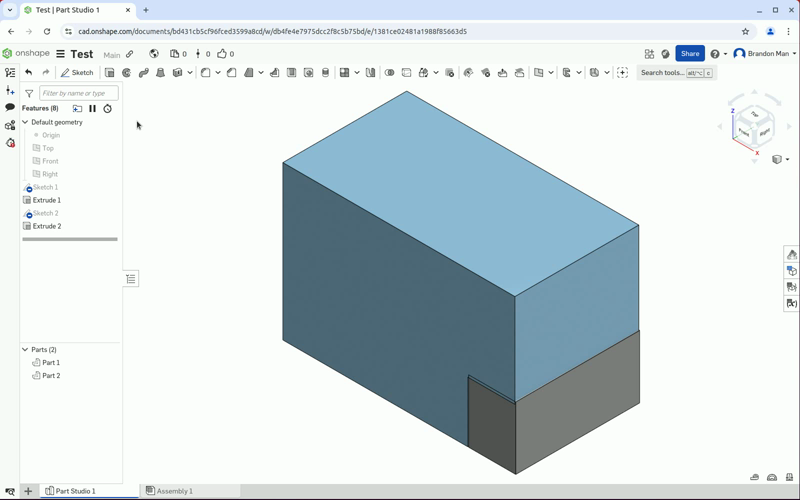
mouse_move(73, 189)
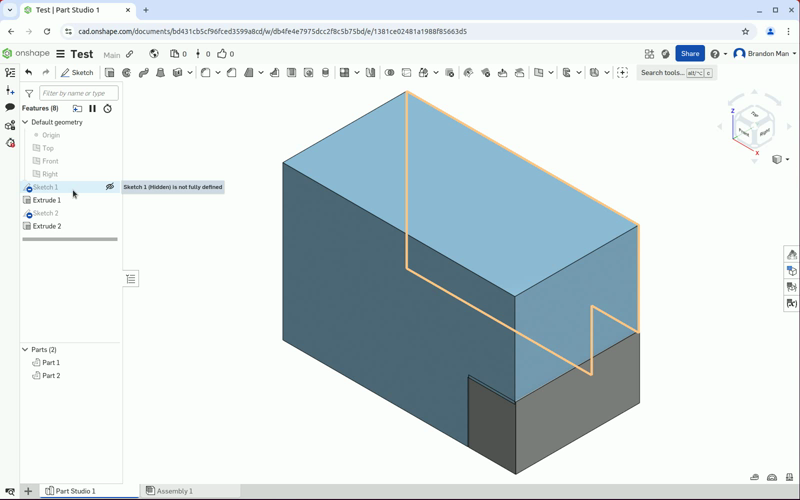
click(73, 189)